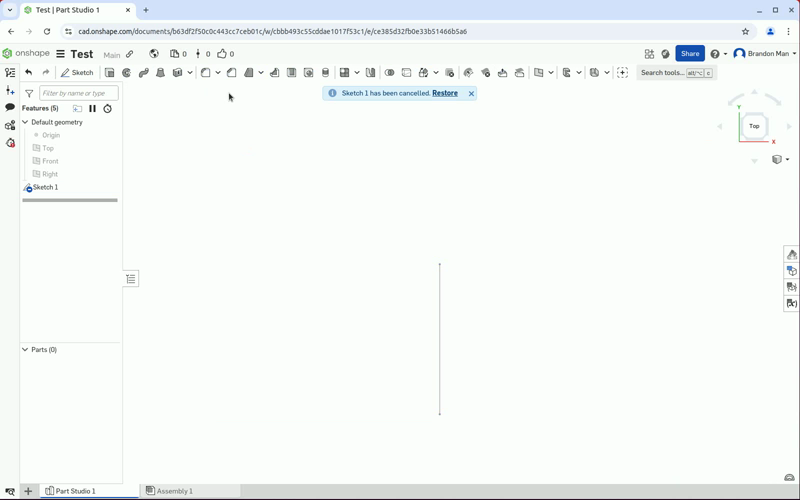
key(shift+h)
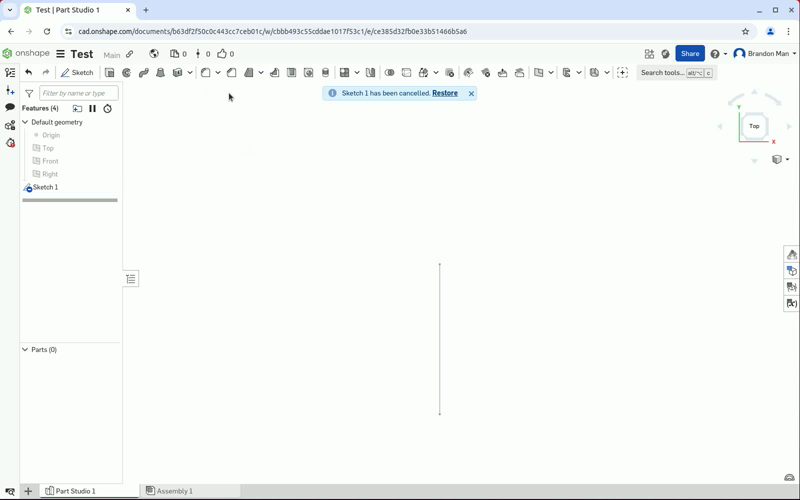
key(shift+s)
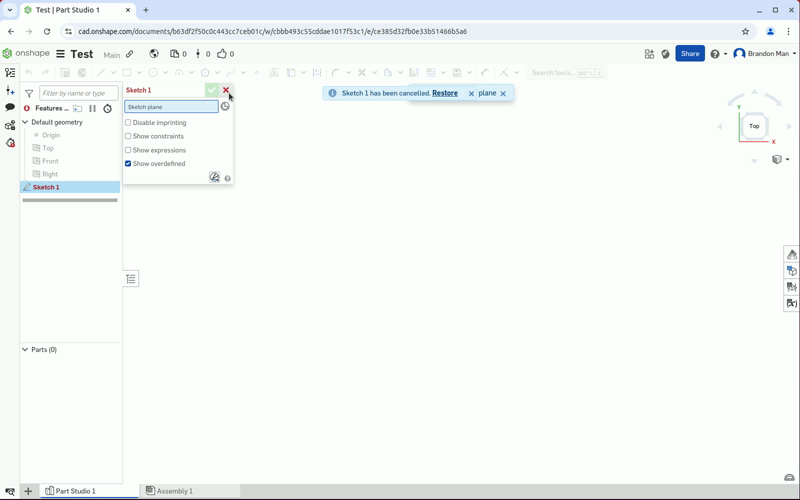
mouse_move(73, 150)
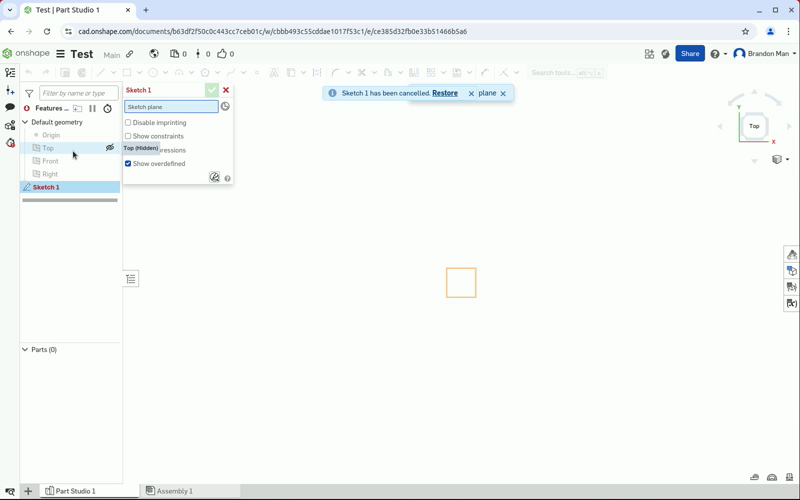
click(73, 150)
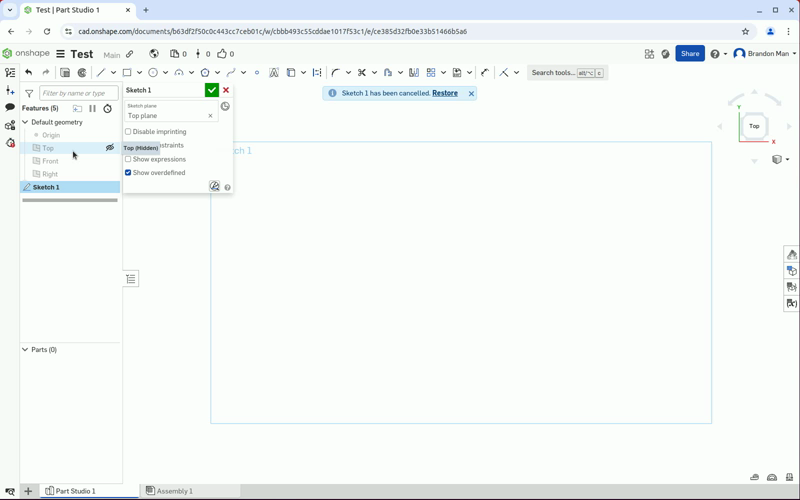
mouse_move(73, 352)
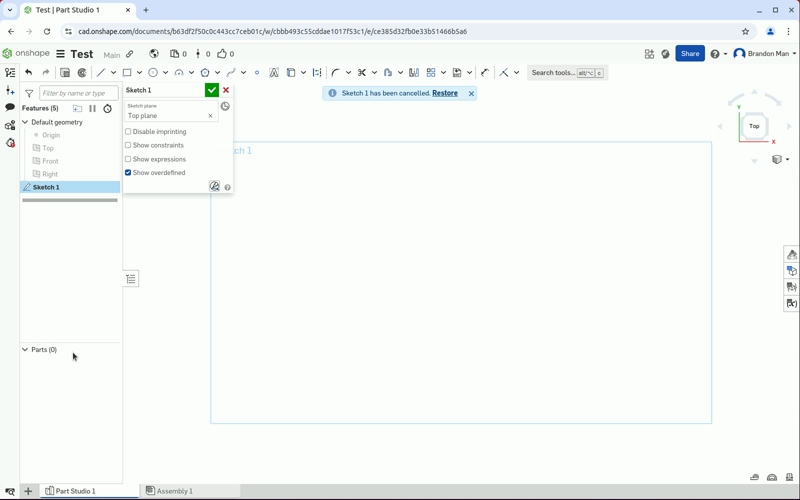
key(y)
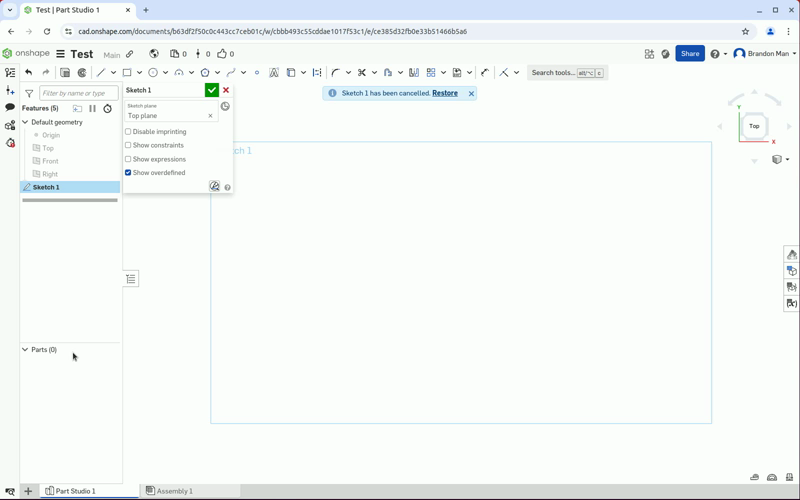
key(c)
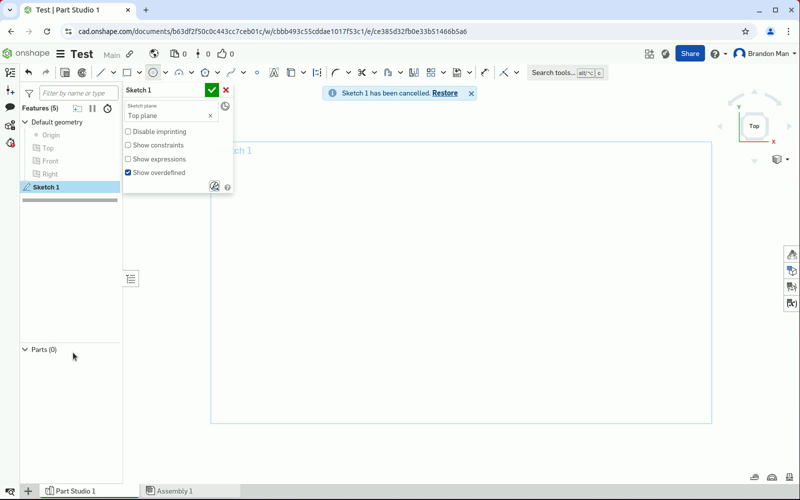
key_down(shift)
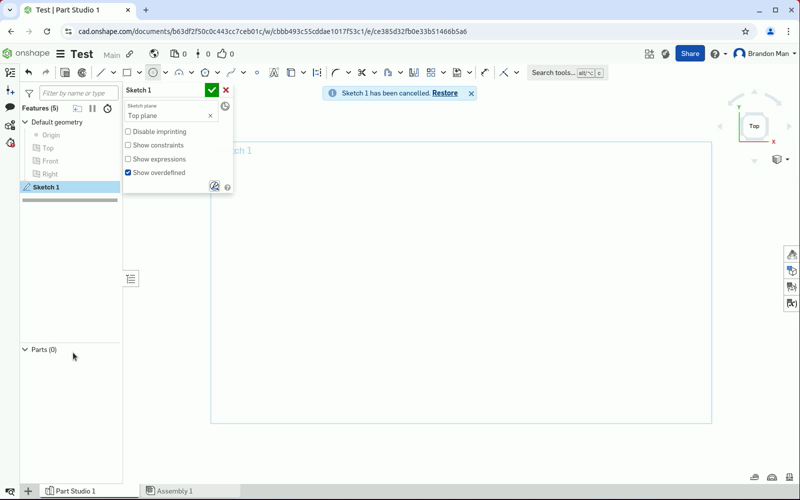
mouse_move(461, 282)
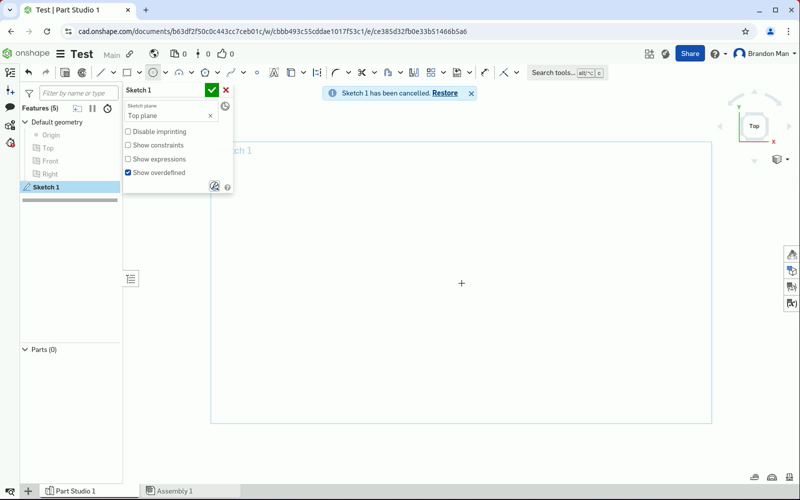
click(461, 282)
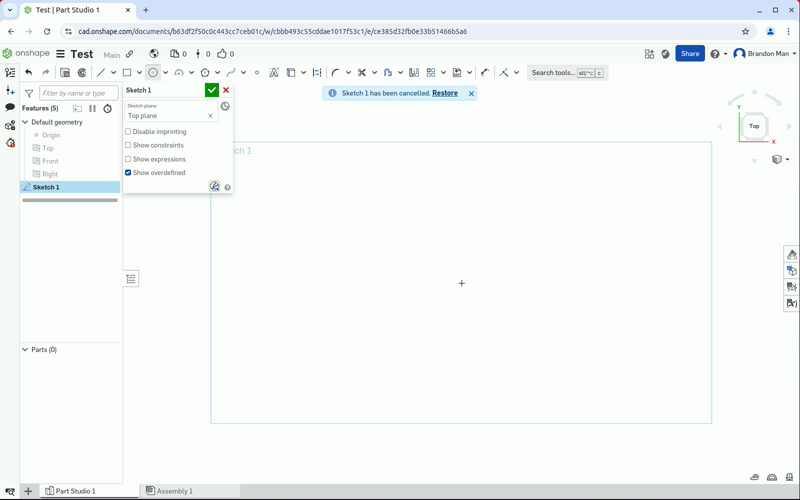
key_up(shift)
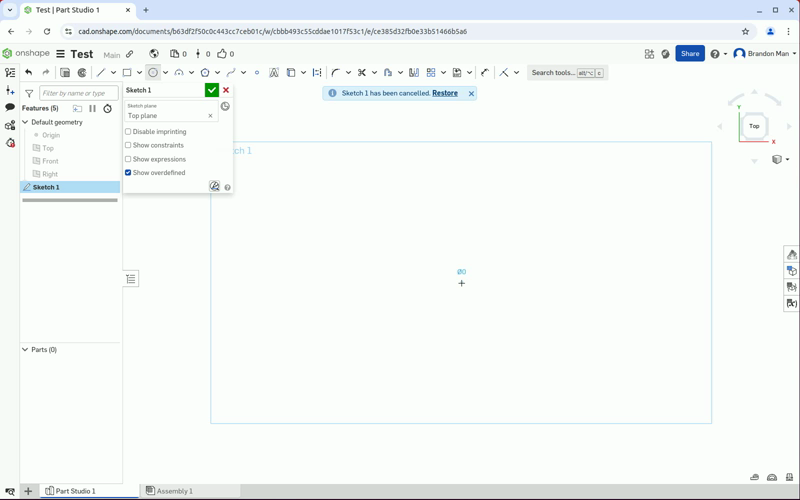
mouse_move(463, 282)
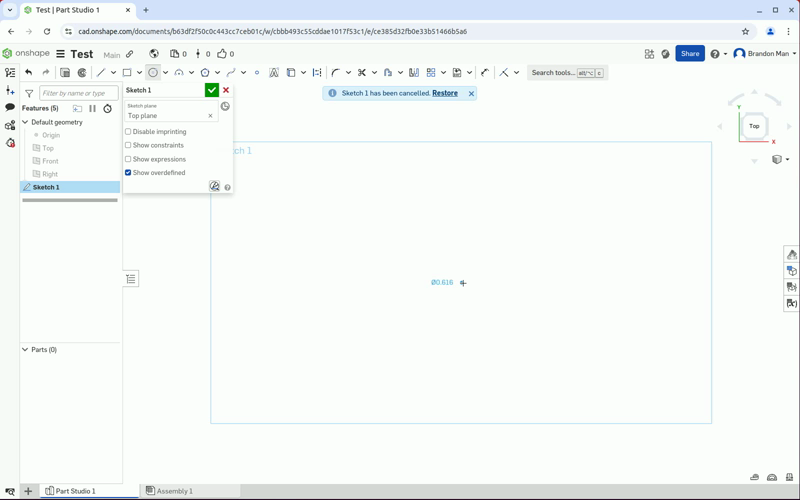
scroll(6)
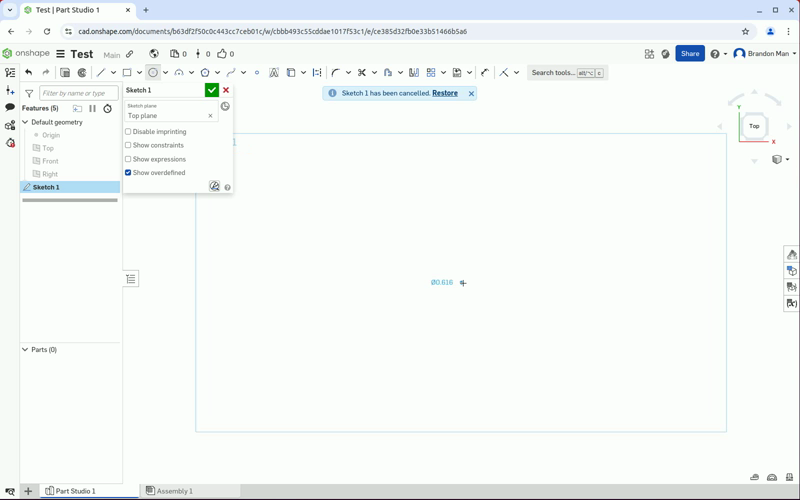
scroll(6)
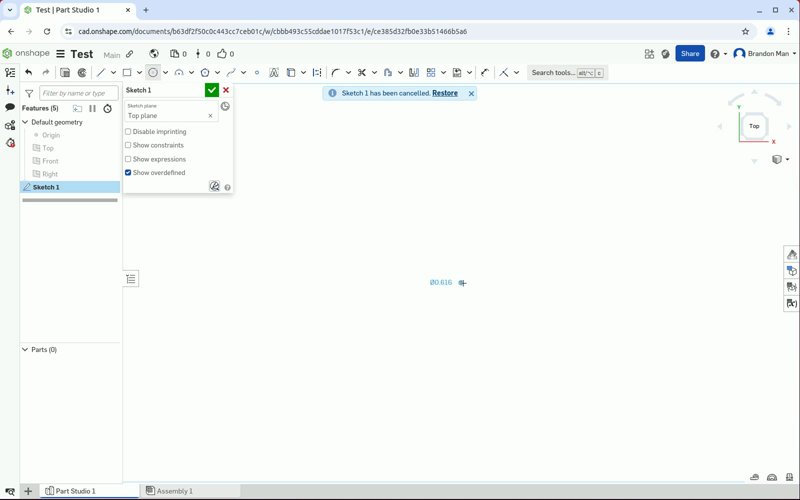
scroll(6)
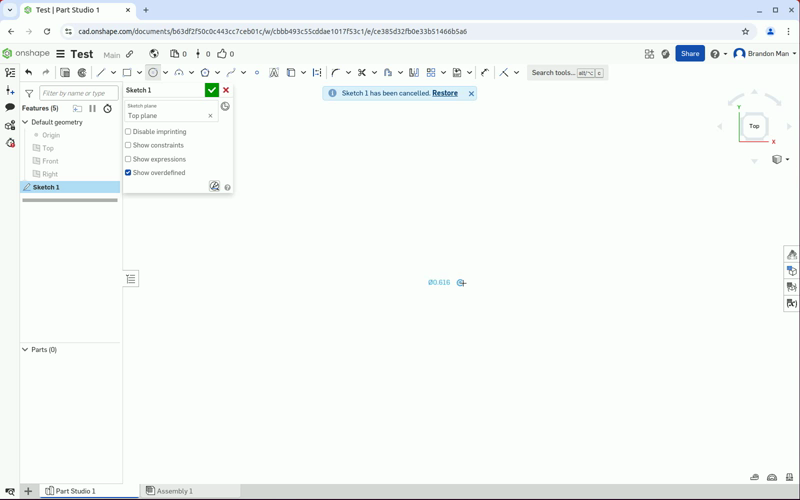
scroll(6)
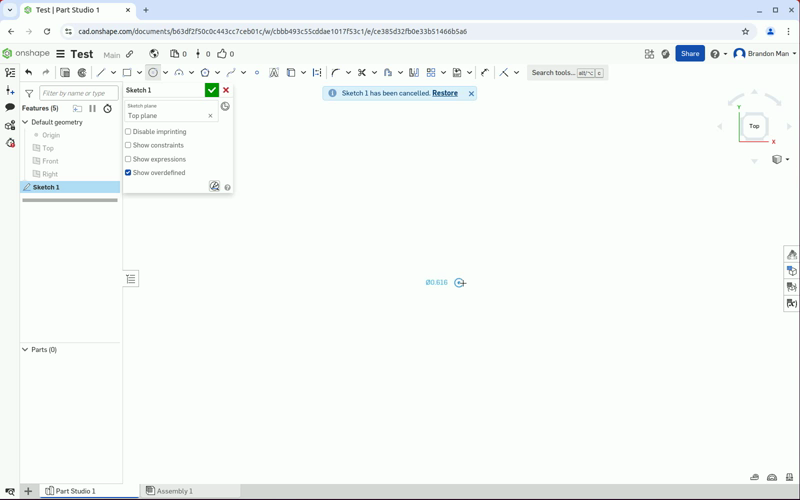
scroll(6)
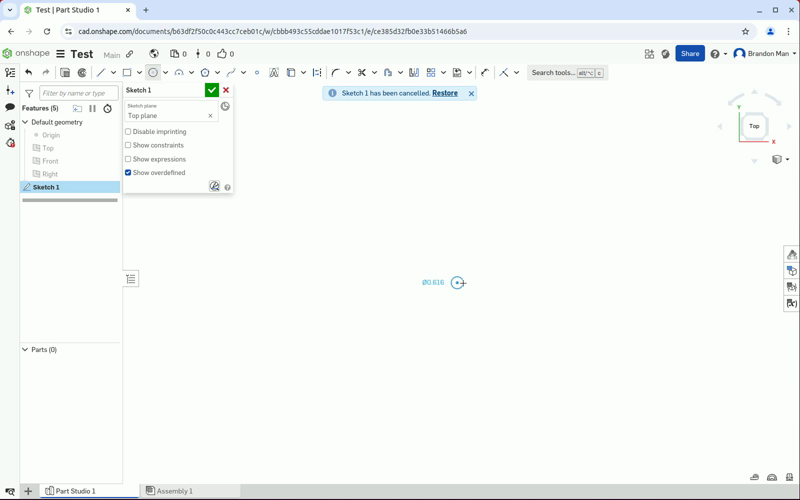
scroll(6)
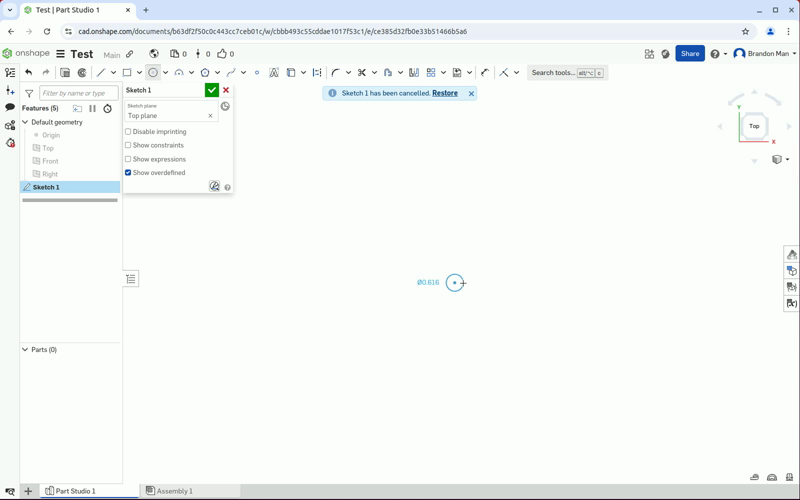
scroll(6)
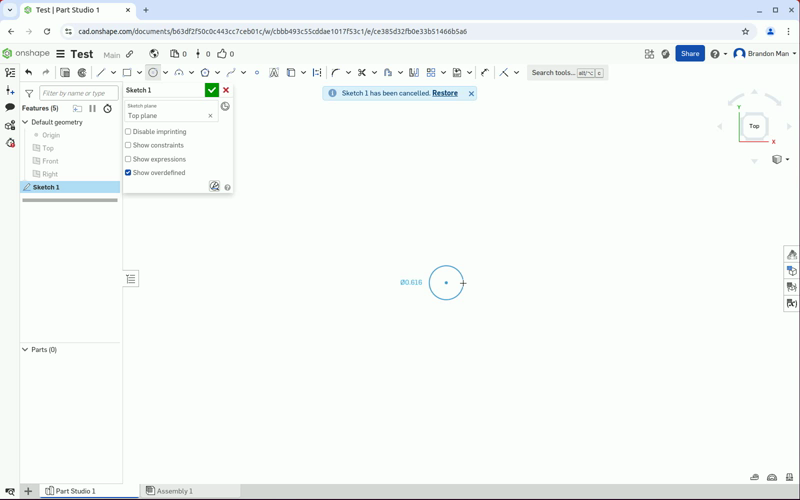
click(463, 282)
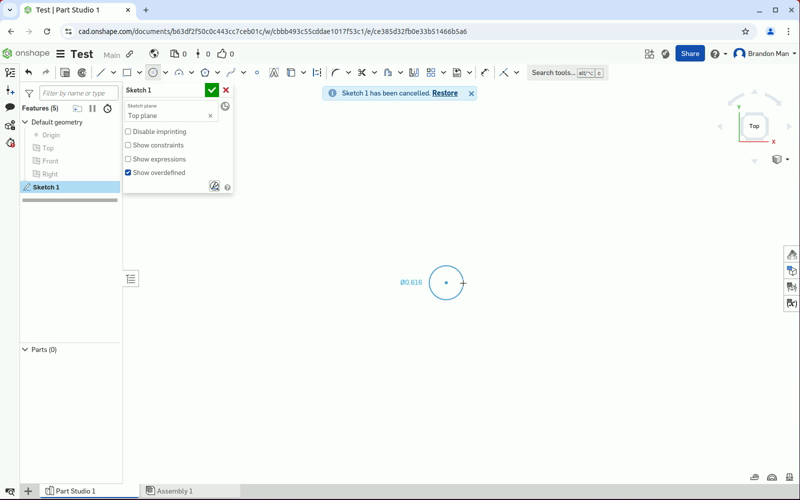
scroll(-6)
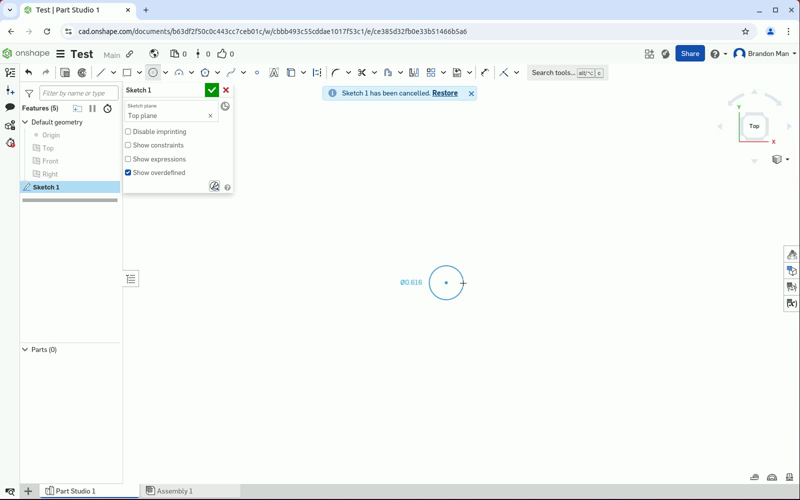
scroll(-6)
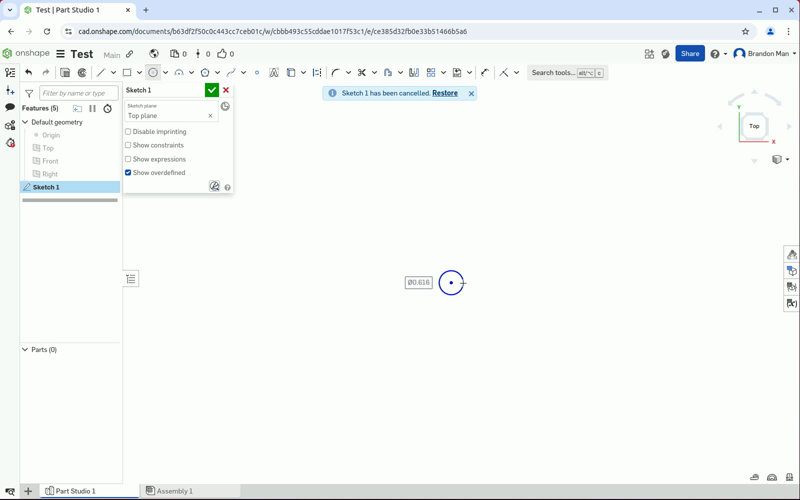
scroll(-6)
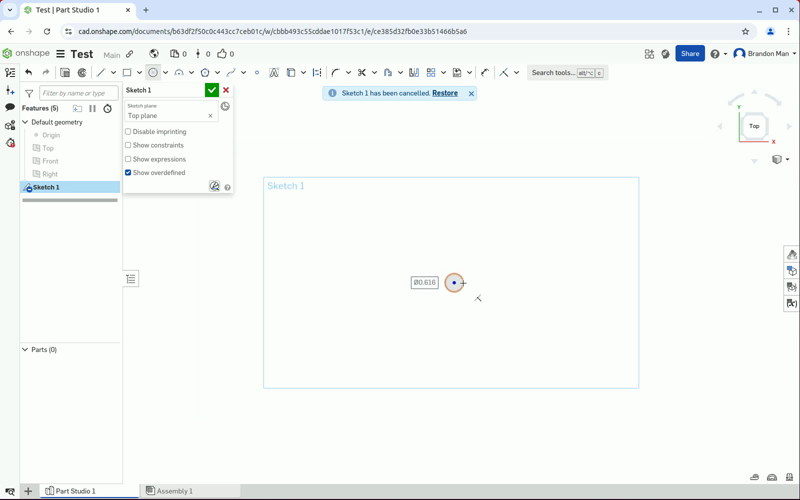
scroll(-6)
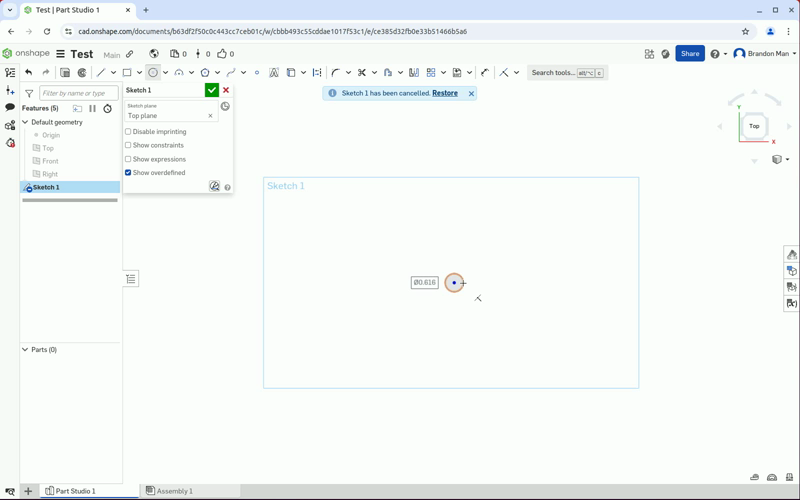
scroll(-6)
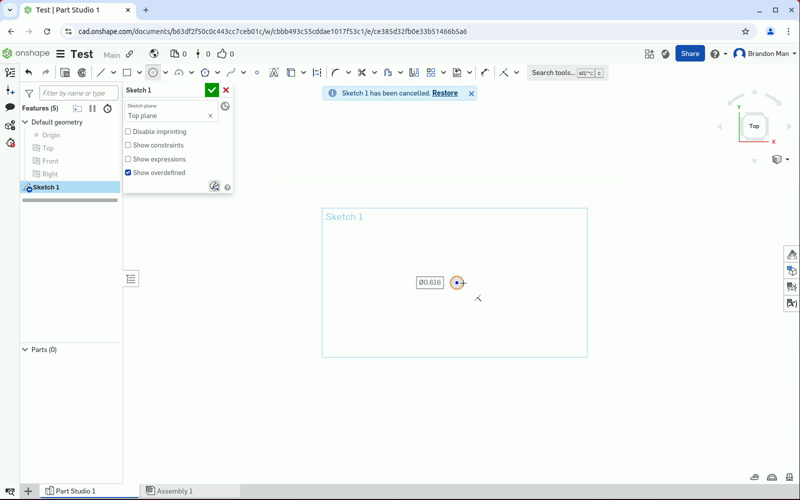
scroll(-6)
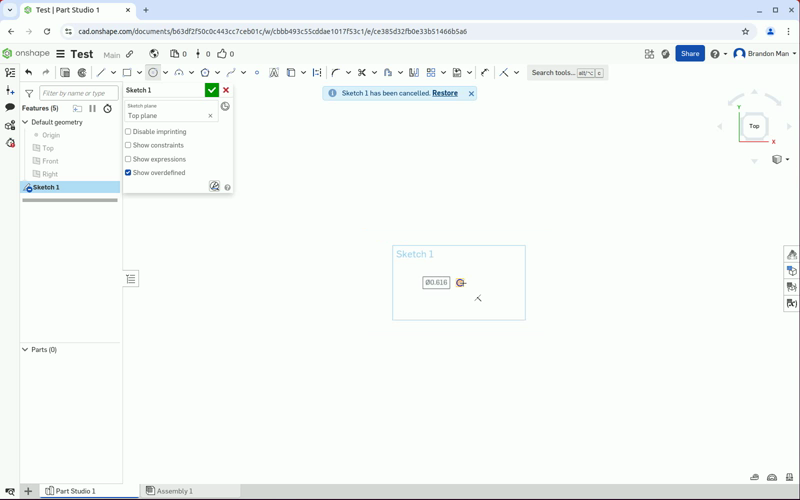
scroll(-6)
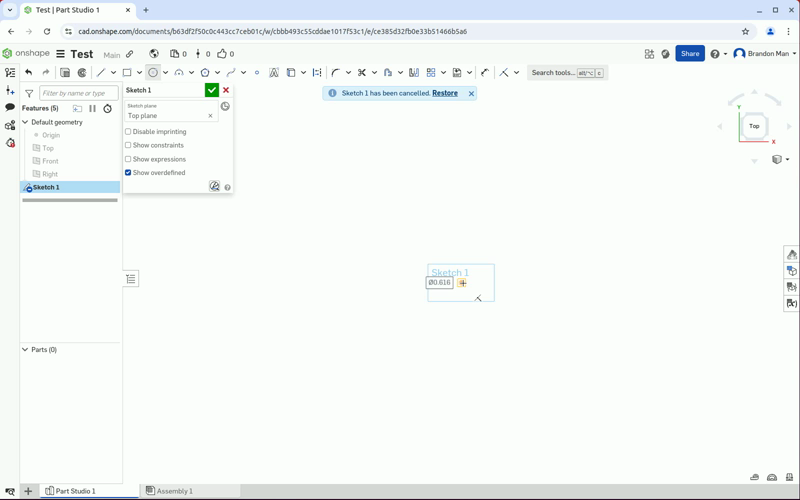
key(esc)
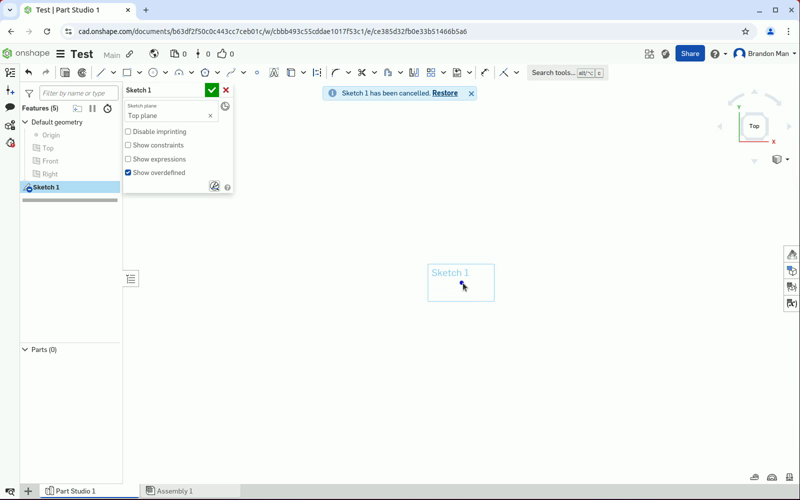
mouse_move(462, 283)
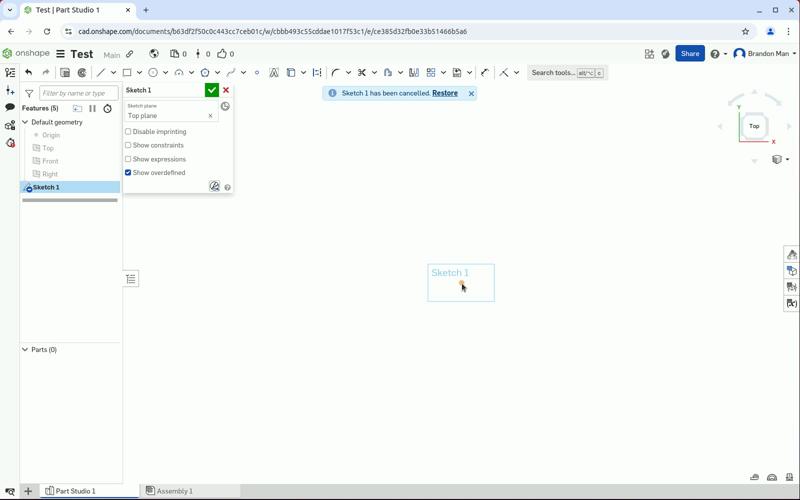
scroll(6)
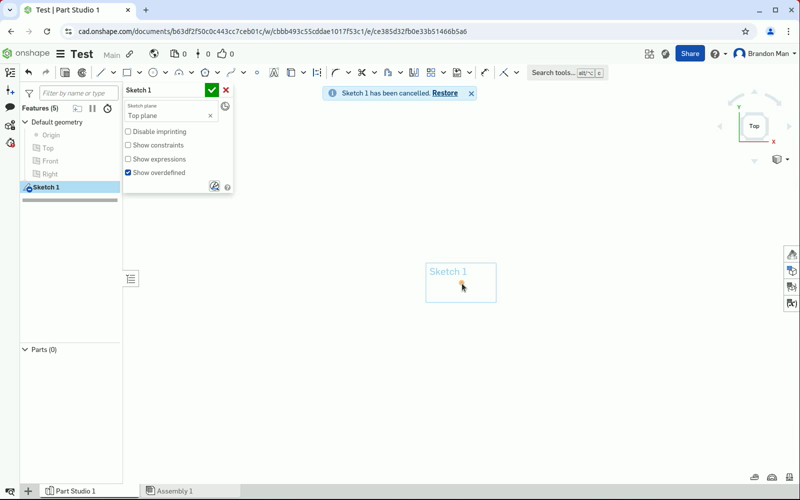
scroll(6)
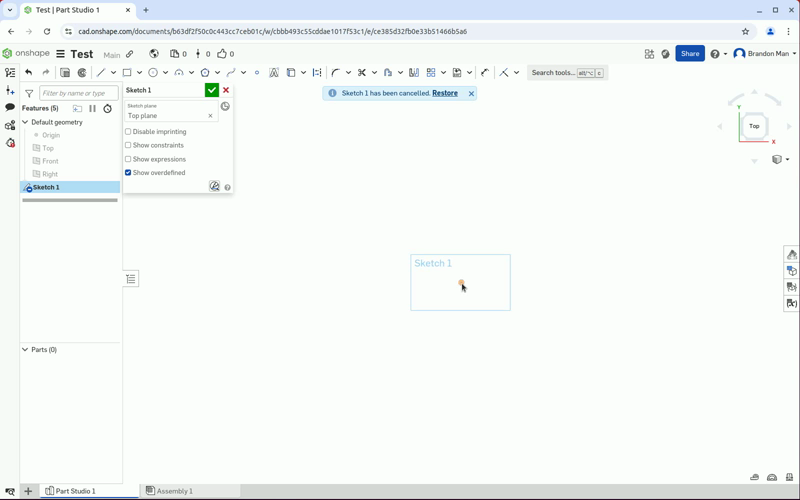
scroll(6)
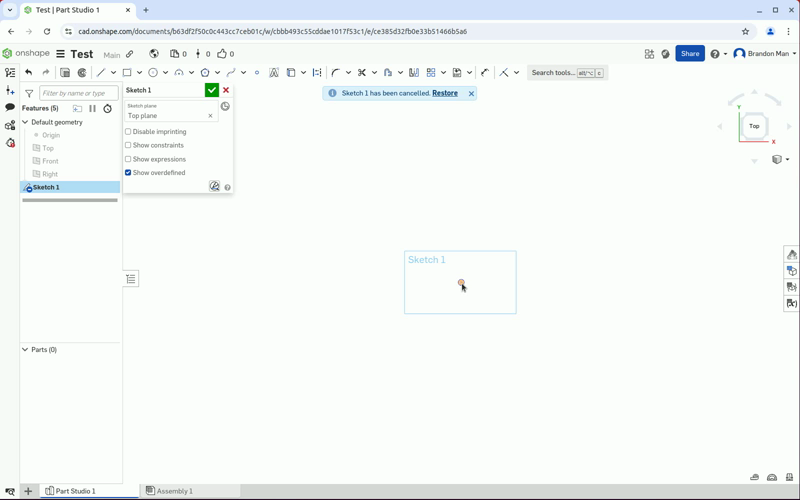
scroll(6)
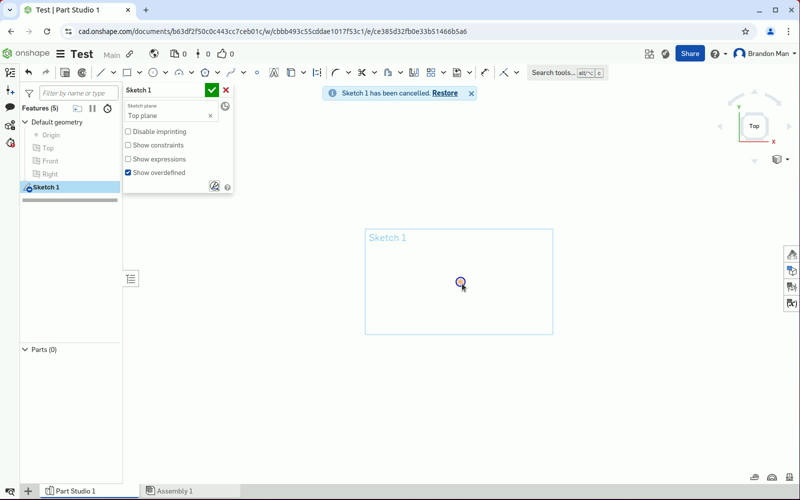
scroll(6)
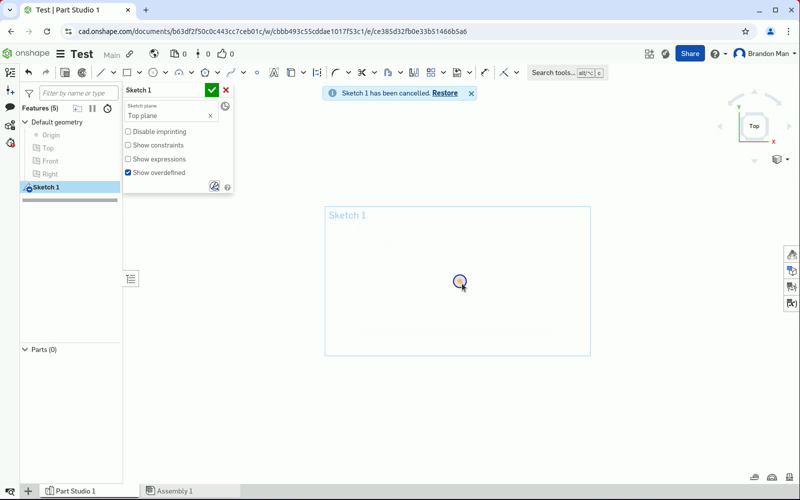
scroll(6)
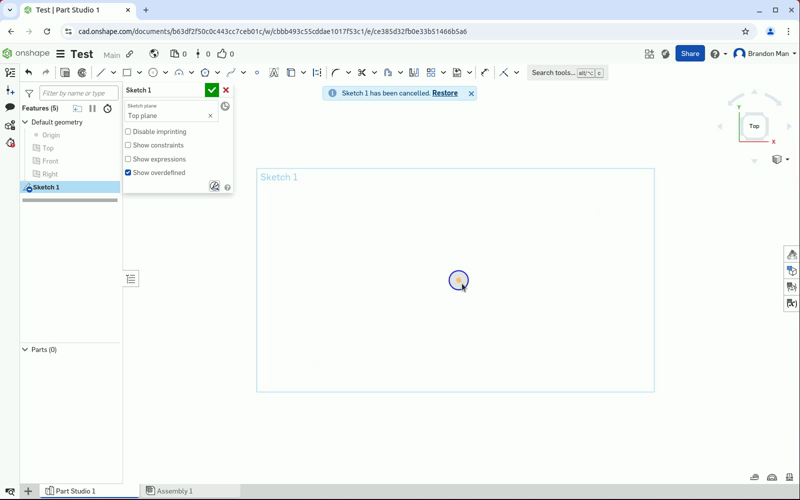
scroll(6)
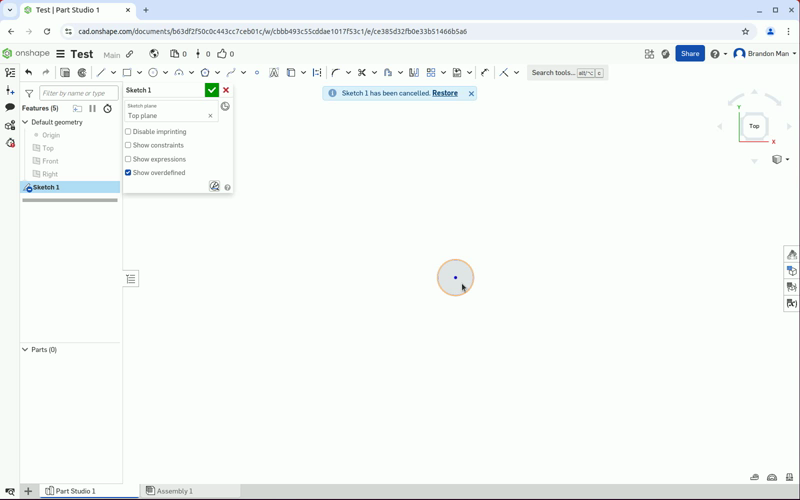
click(462, 283)
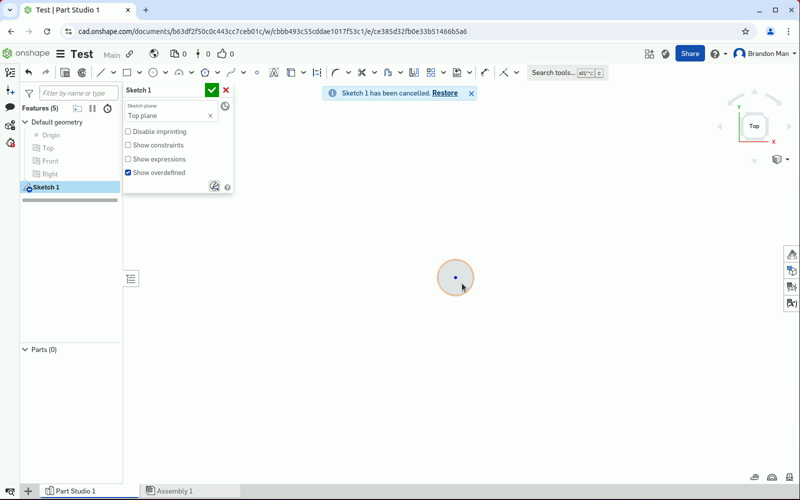
scroll(-6)
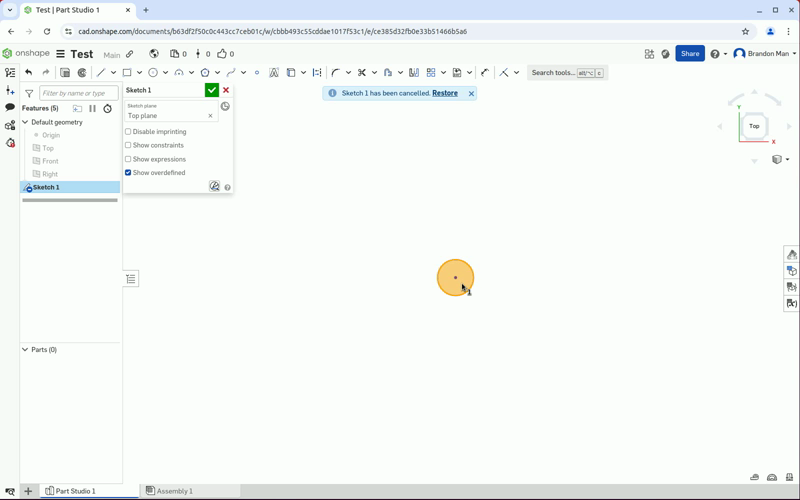
scroll(-6)
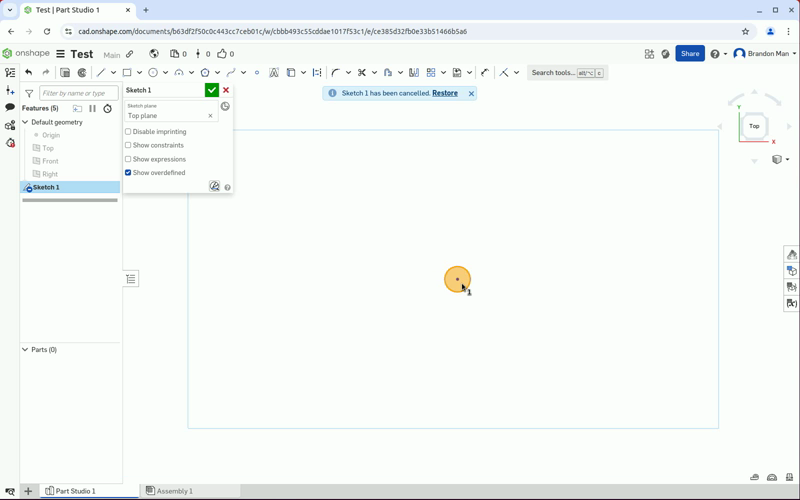
scroll(-6)
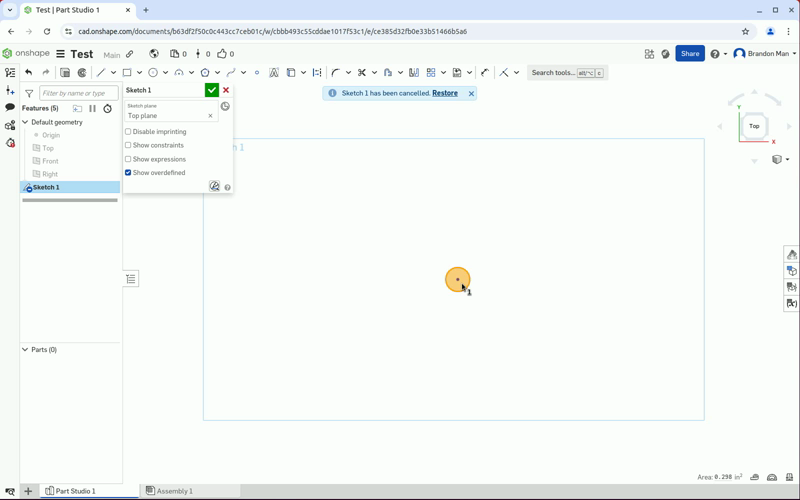
scroll(-6)
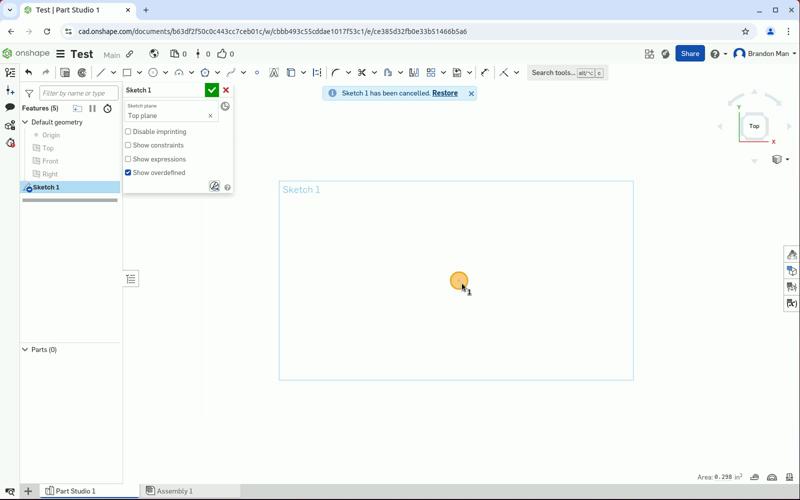
scroll(-6)
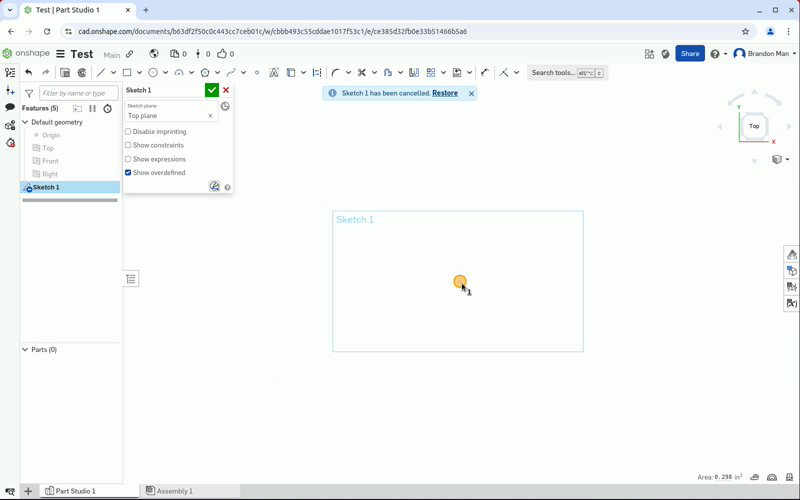
scroll(-6)
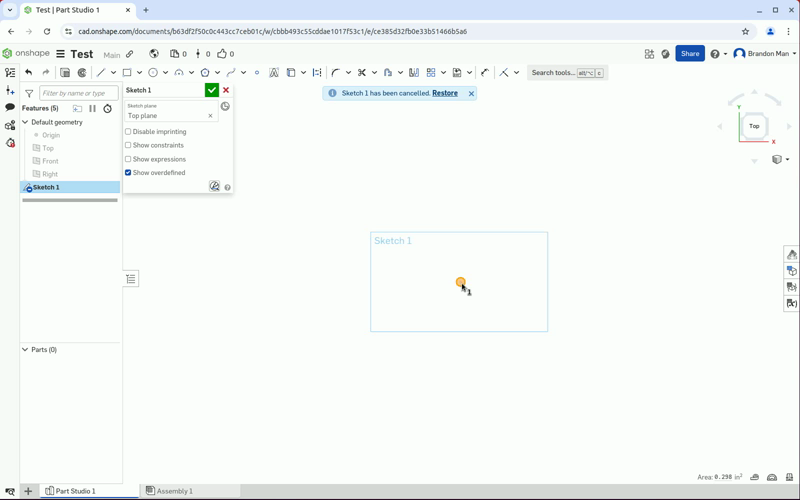
scroll(-6)
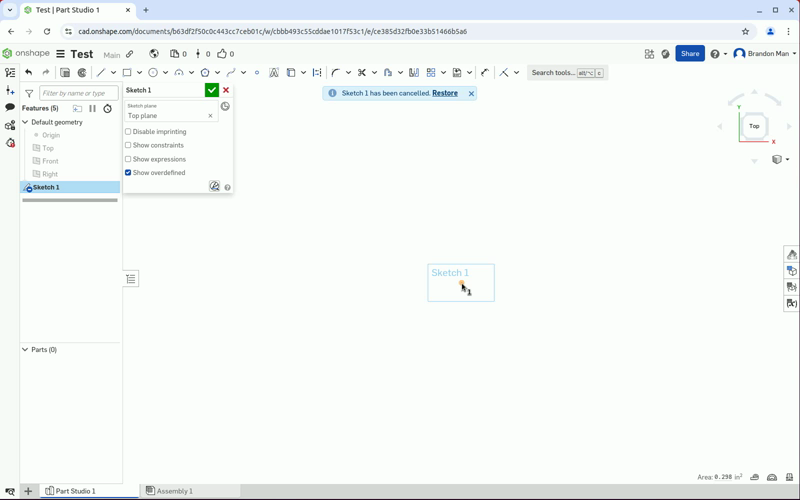
mouse_move(73, 352)
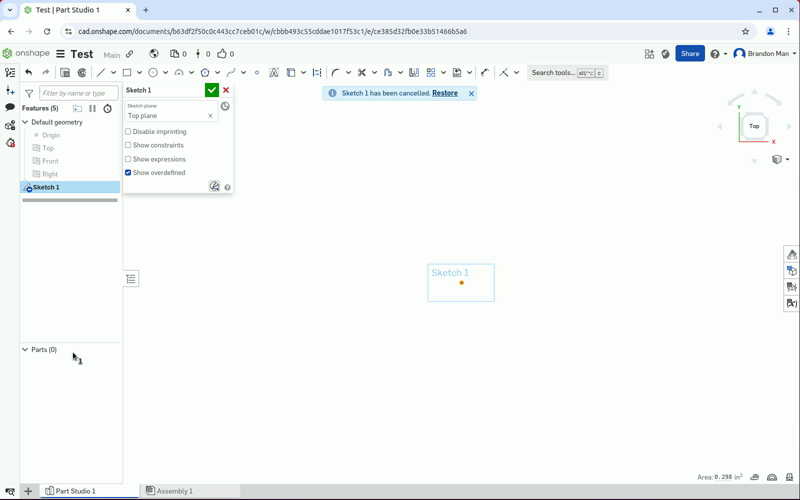
key(shift+y)
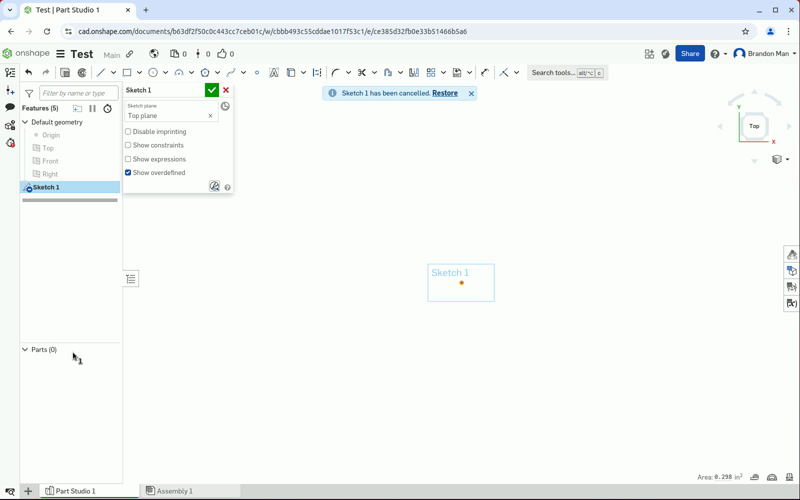
key(shift+e)
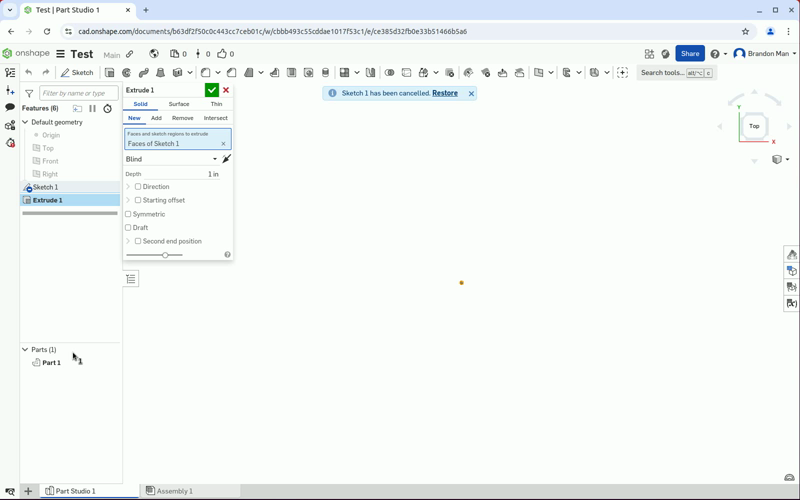
mouse_move(143, 106)
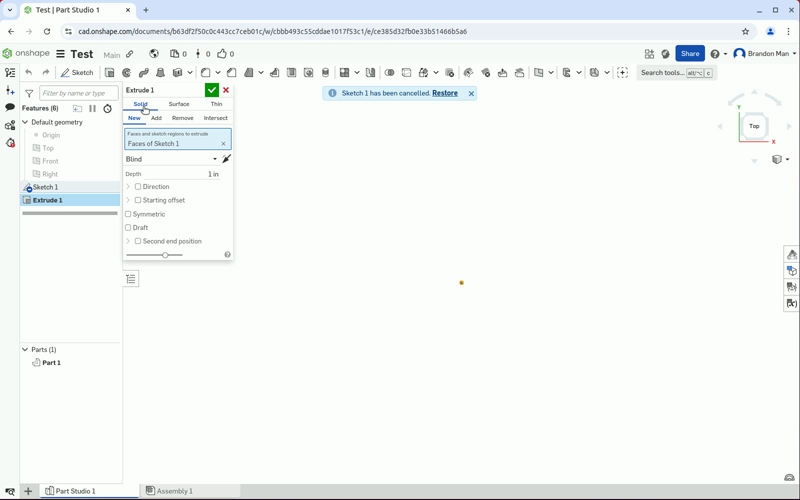
click(143, 106)
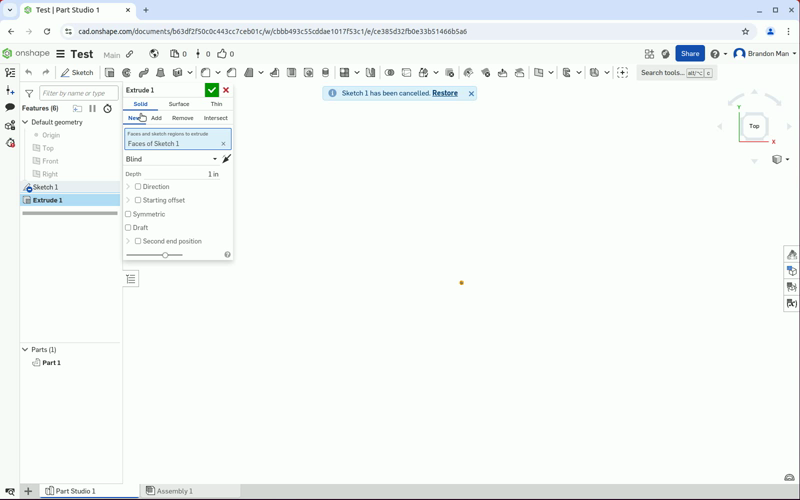
mouse_move(137, 120)
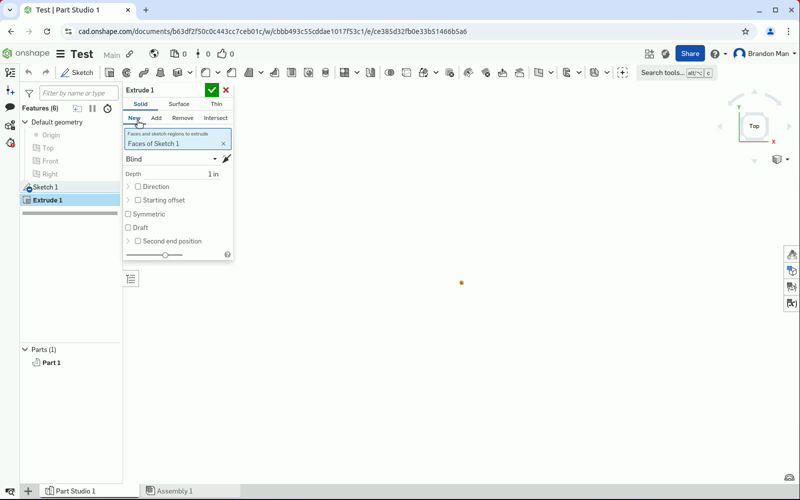
click(137, 120)
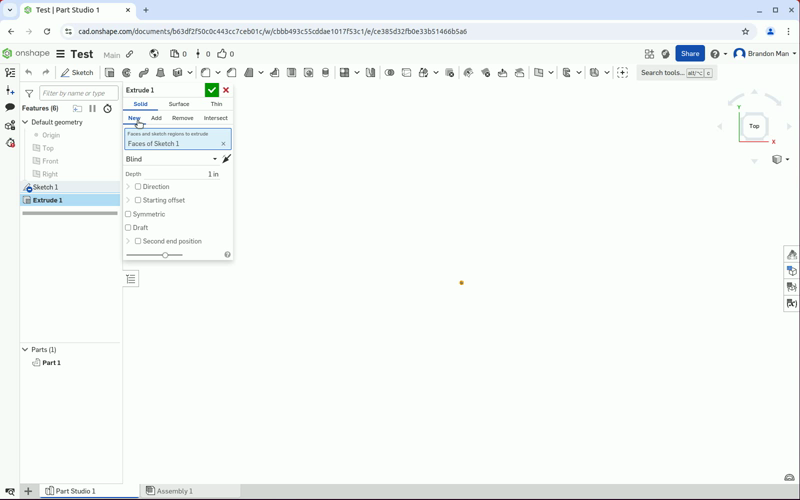
key(tab, 4)
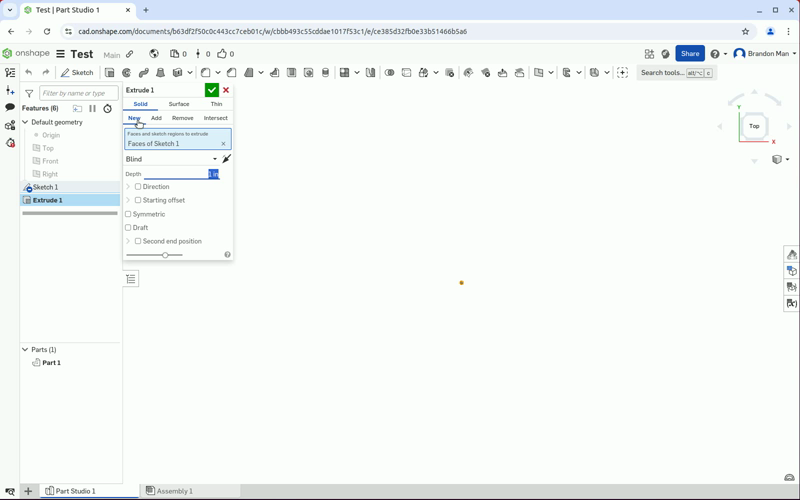
text(23.108)
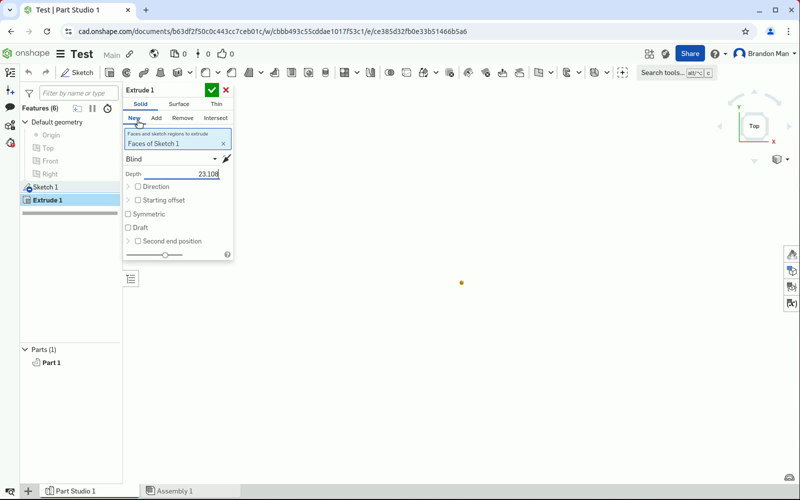
key(enter)
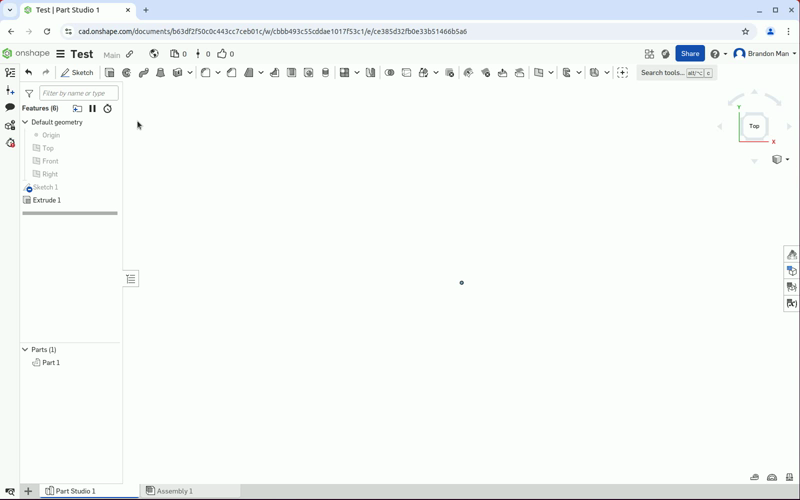
key(shift+h)
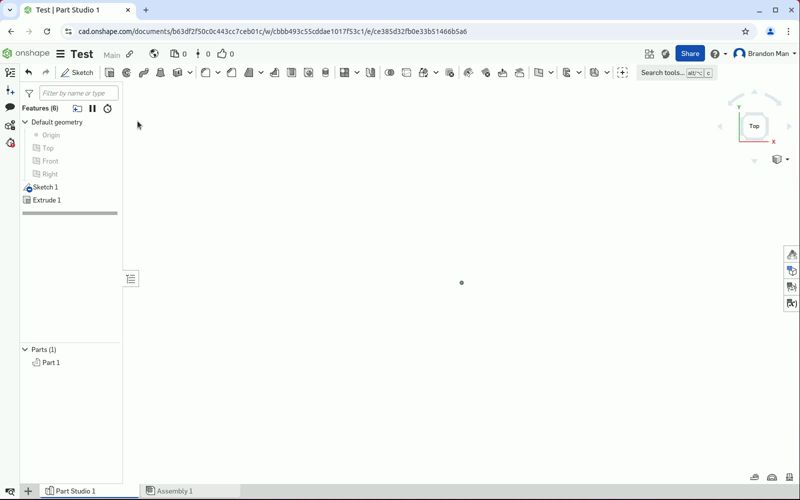
key(shift+h)
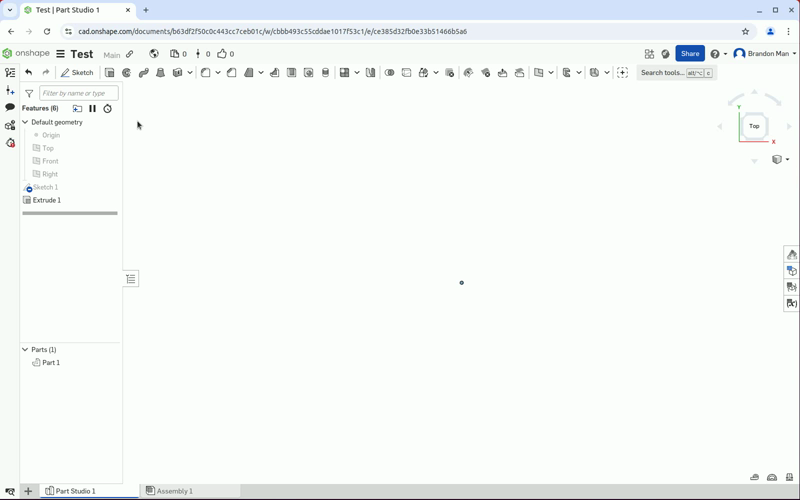
mouse_move(73, 189)
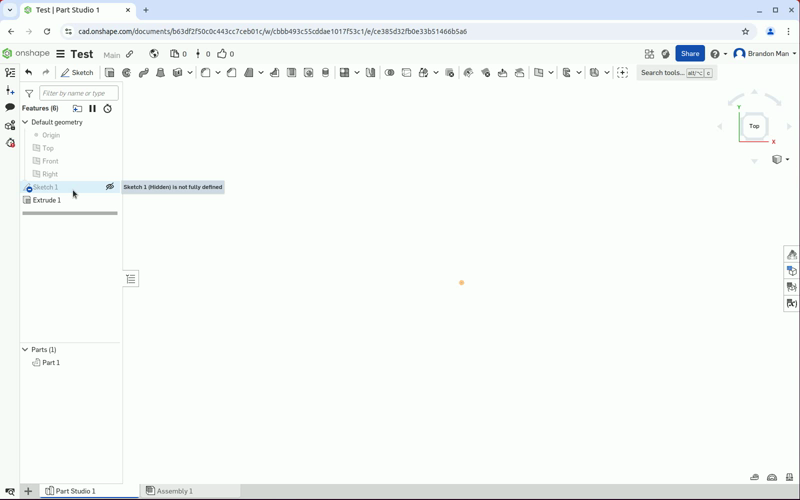
click(73, 189)
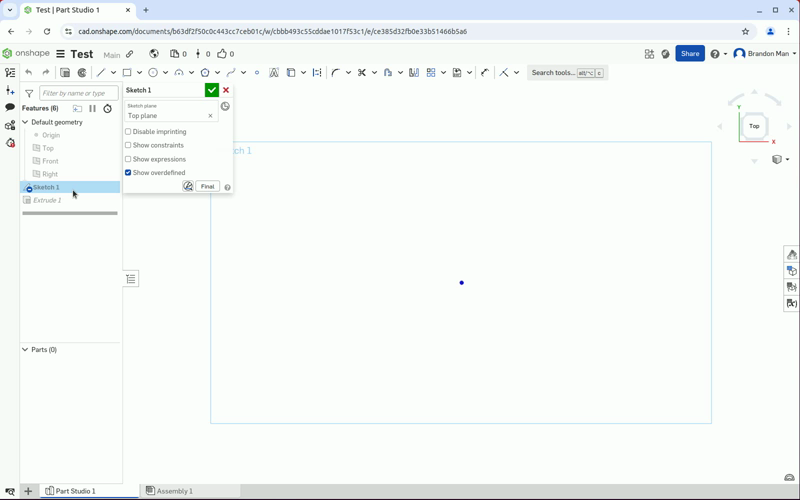
mouse_move(229, 92)
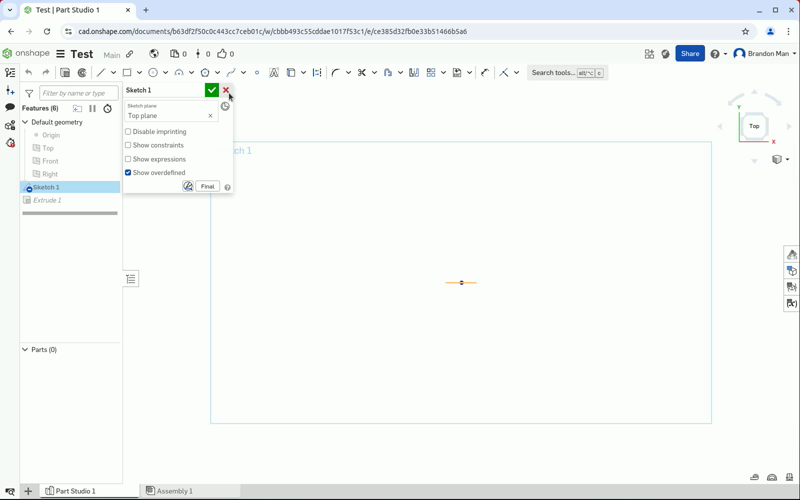
click(229, 92)
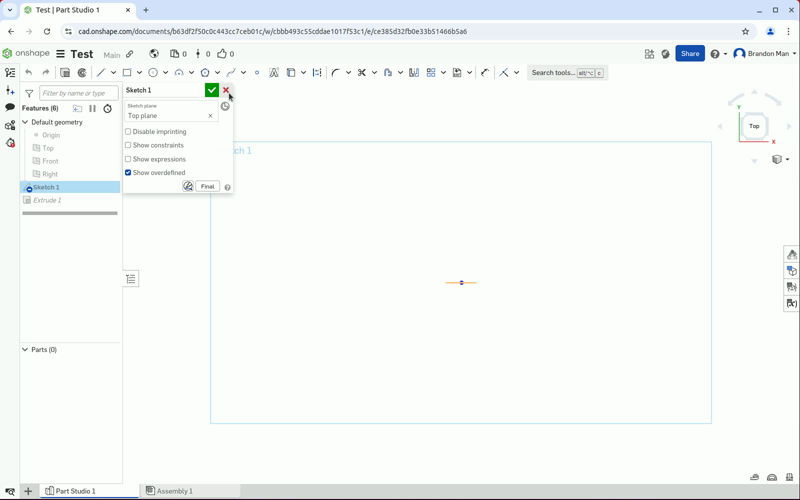
key(shift+s)
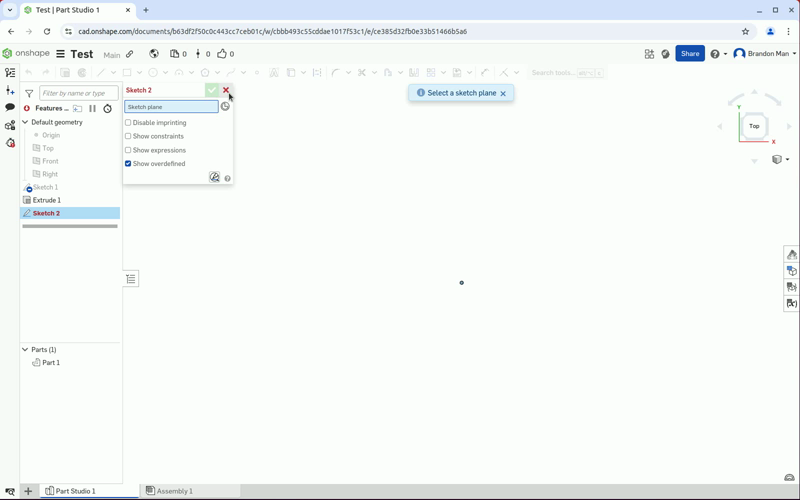
mouse_move(73, 150)
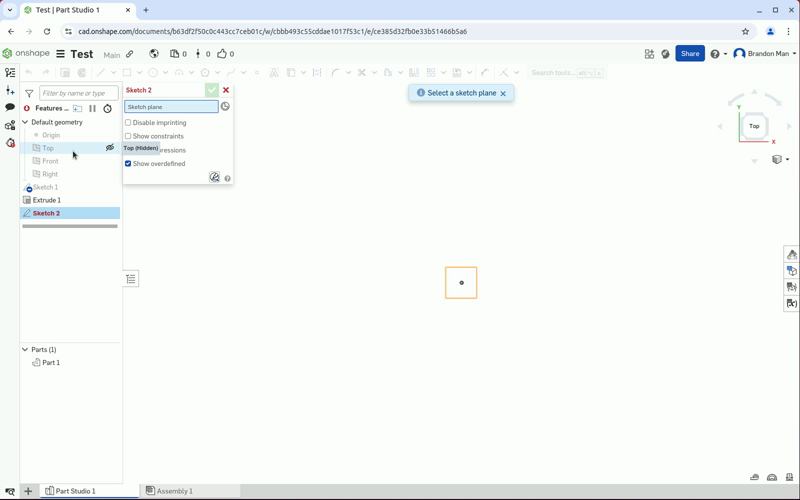
click(73, 150)
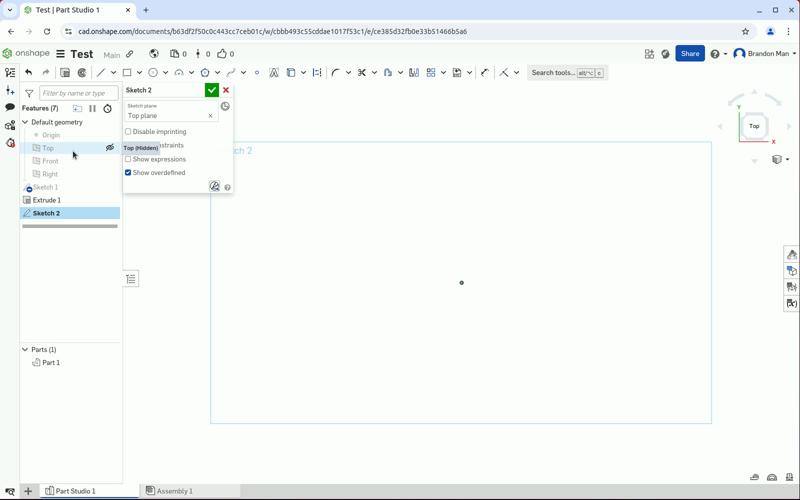
mouse_move(73, 352)
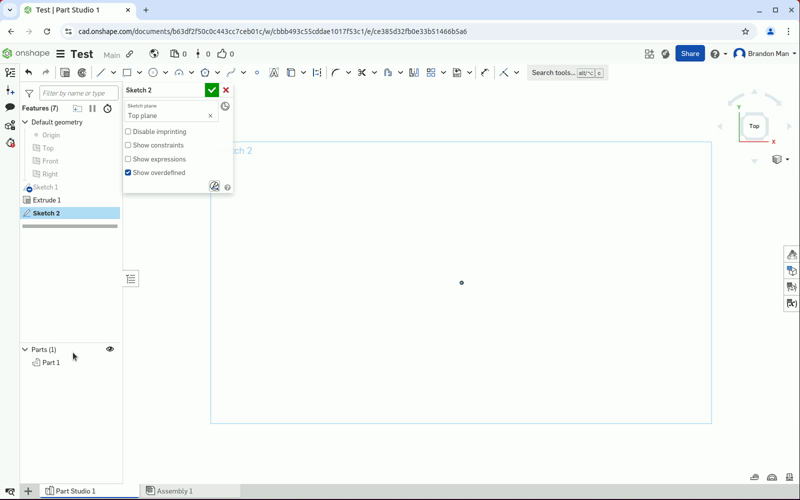
key(y)
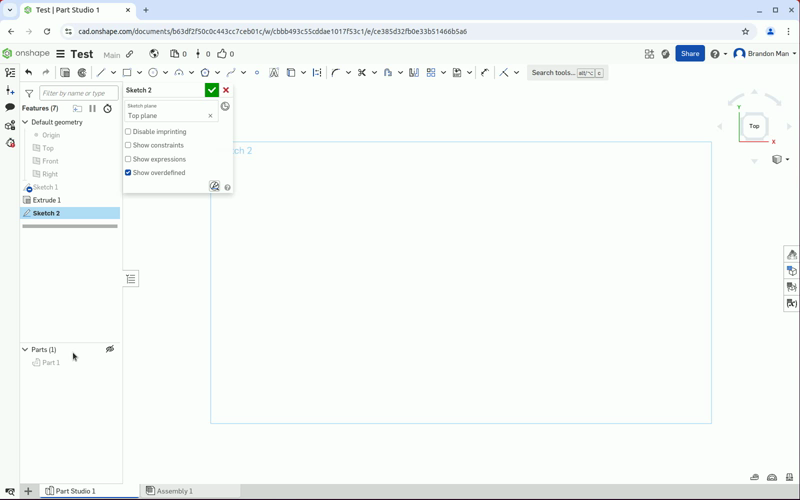
key(c)
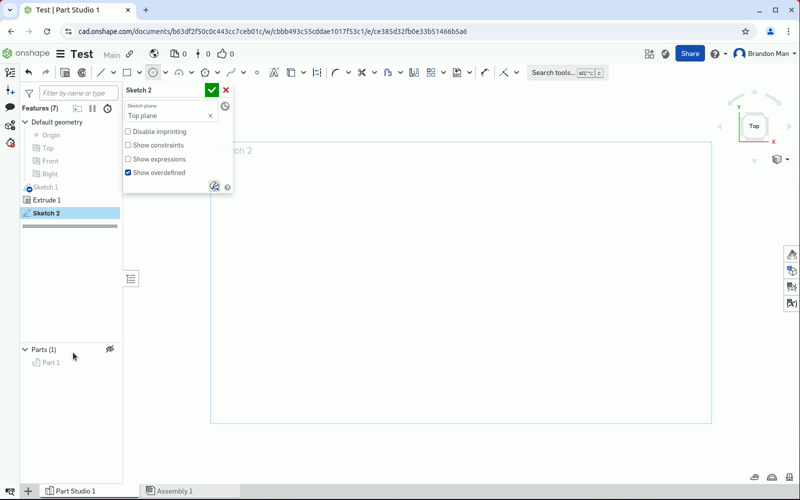
key_down(shift)
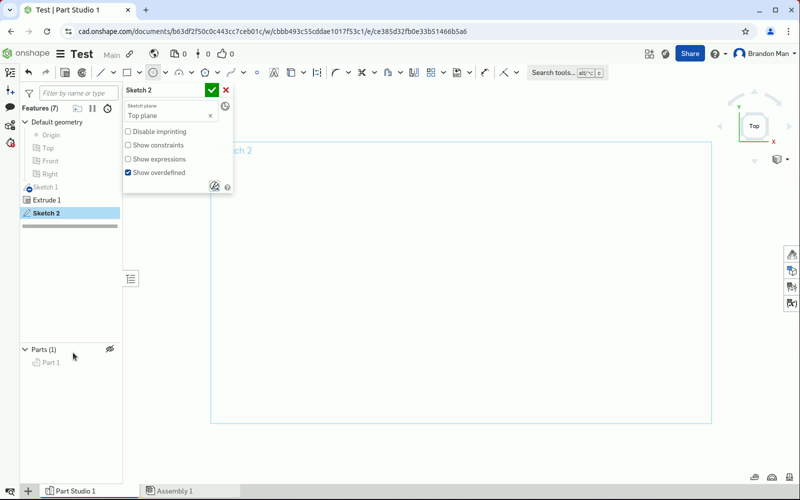
mouse_move(460, 282)
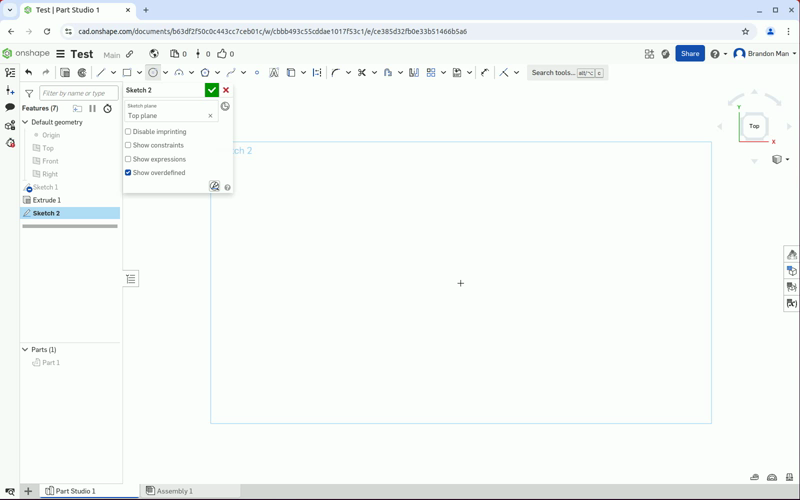
click(460, 282)
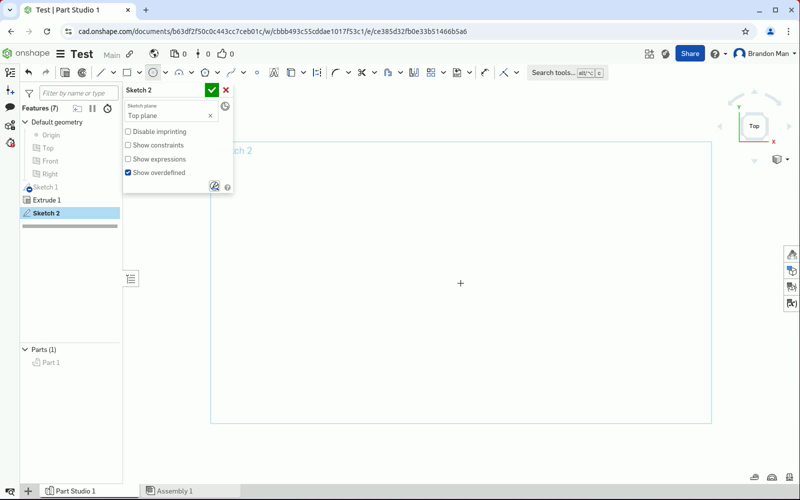
key_up(shift)
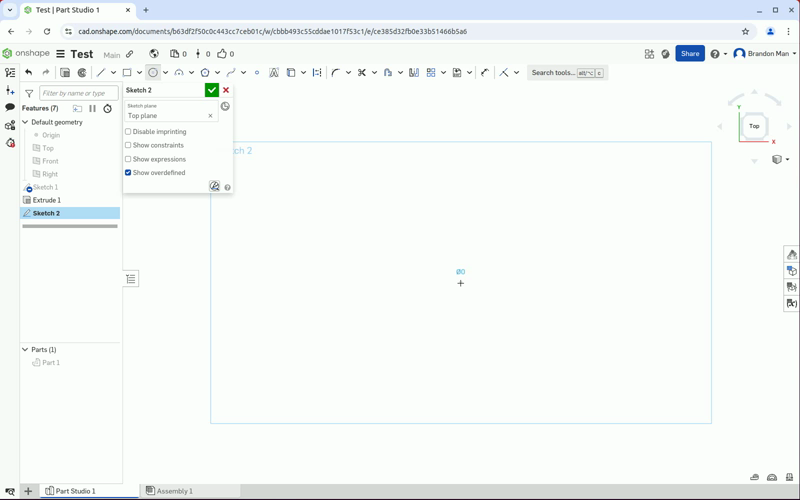
mouse_move(461, 282)
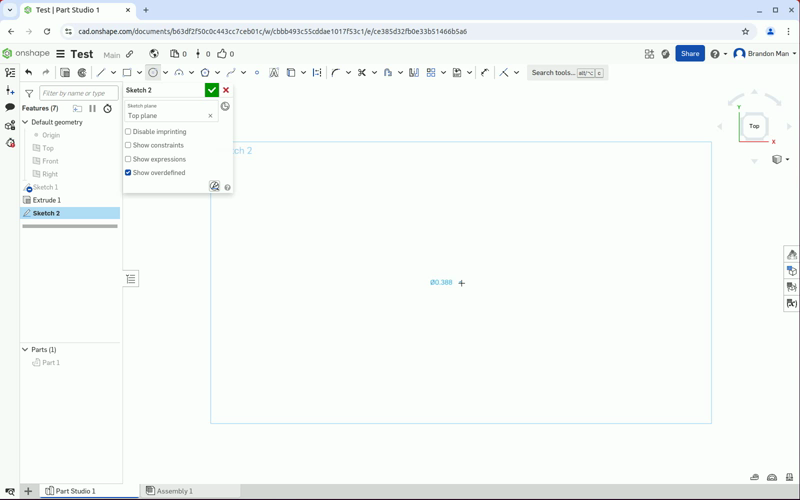
scroll(6)
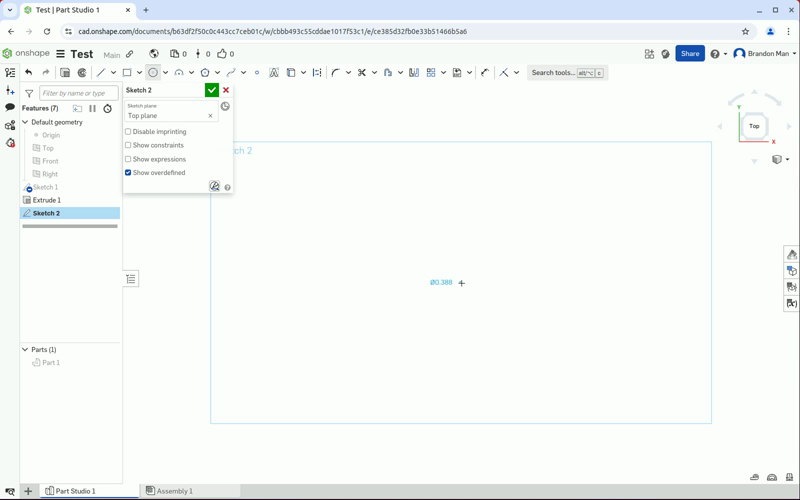
scroll(6)
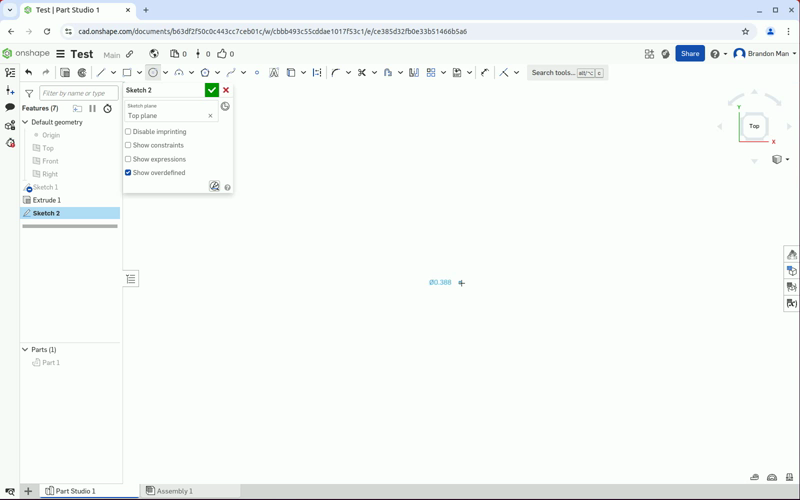
scroll(6)
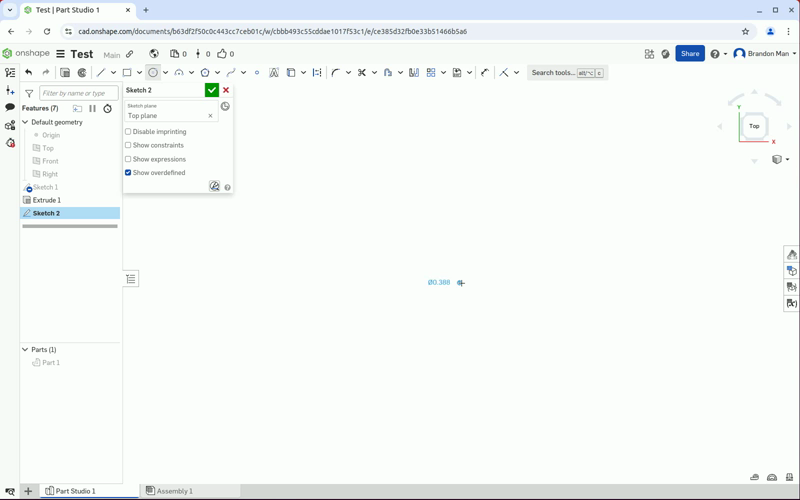
scroll(6)
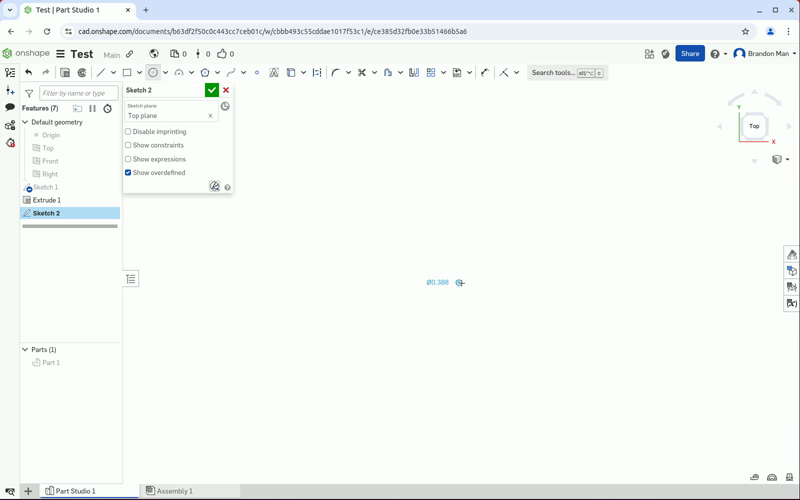
scroll(6)
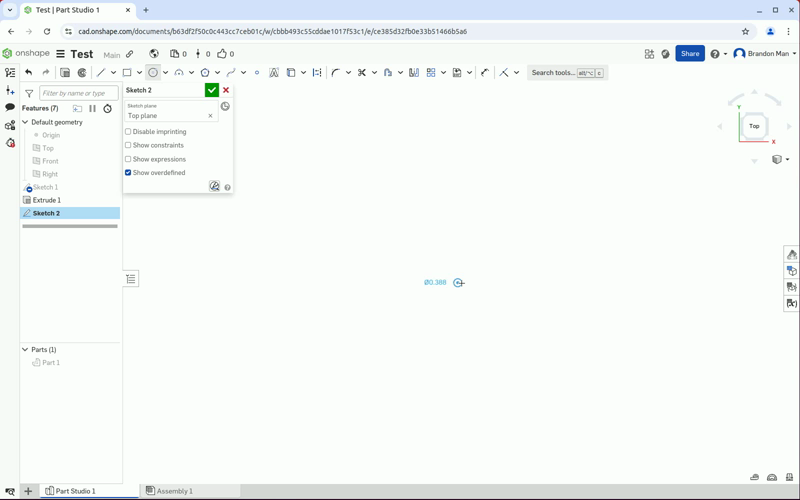
scroll(6)
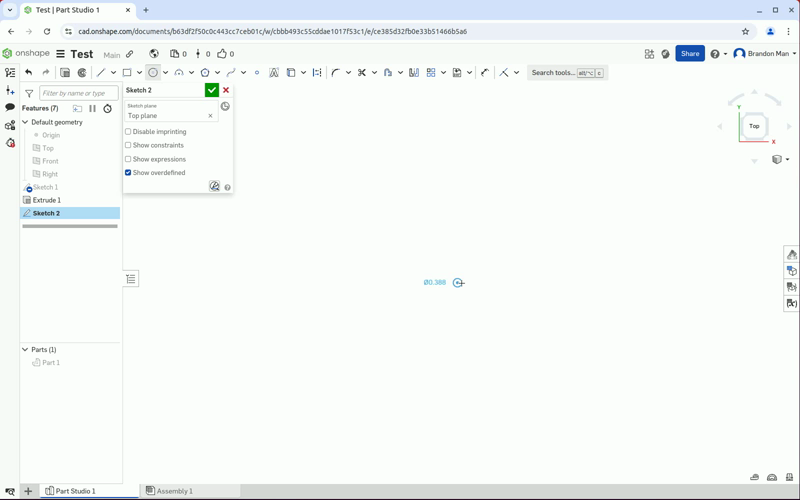
scroll(6)
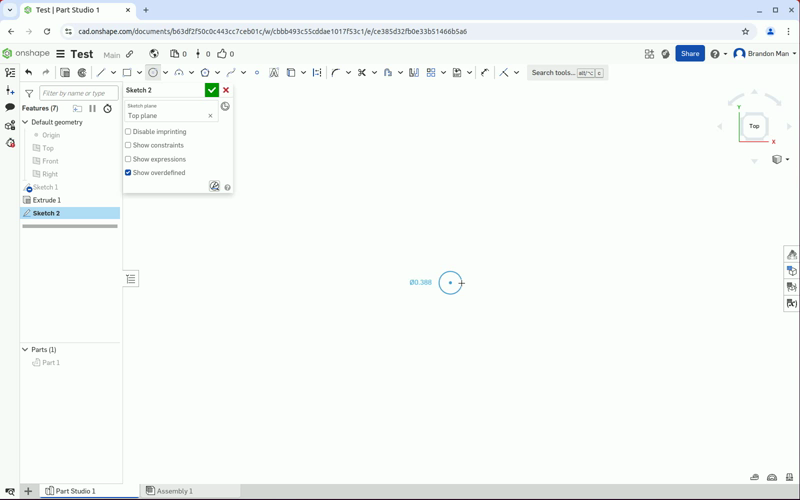
click(461, 282)
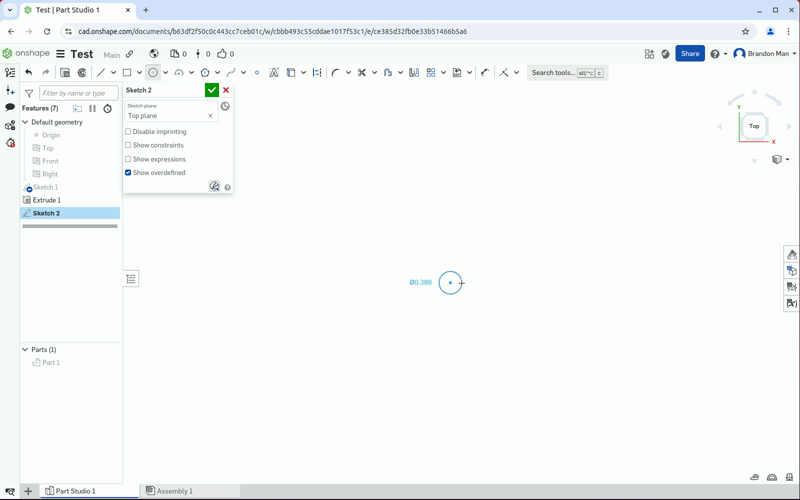
scroll(-6)
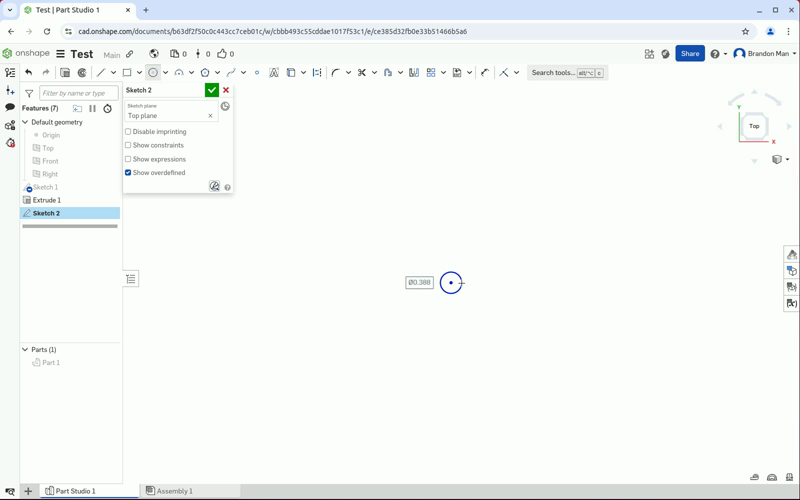
scroll(-6)
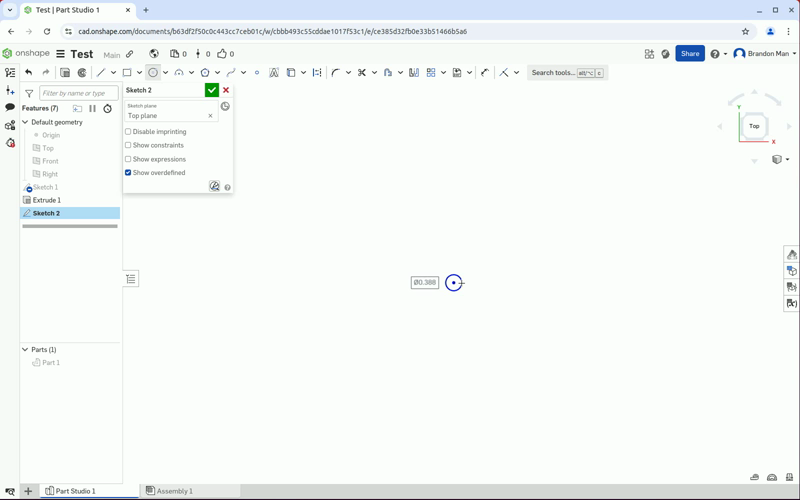
scroll(-6)
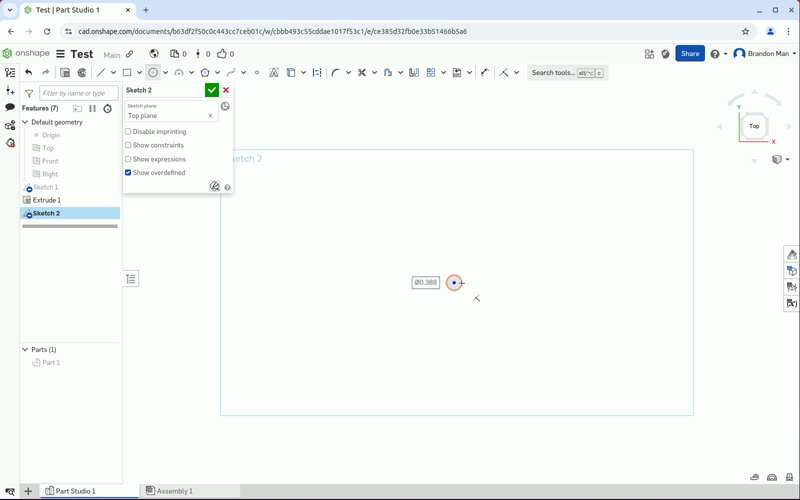
scroll(-6)
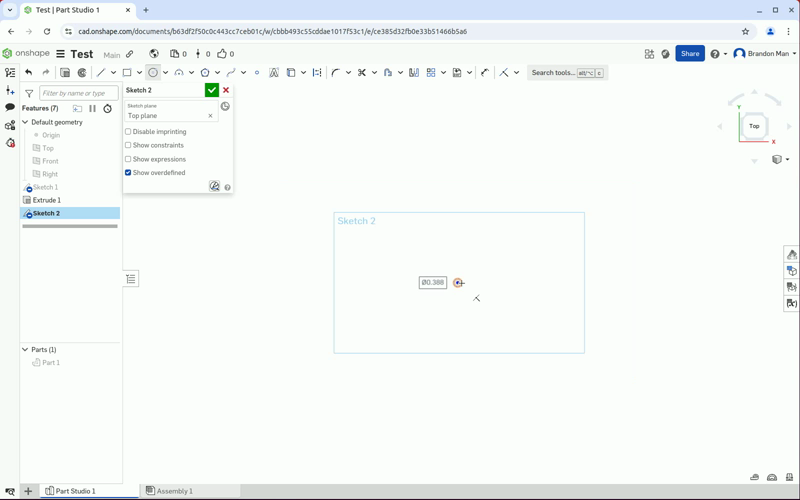
scroll(-6)
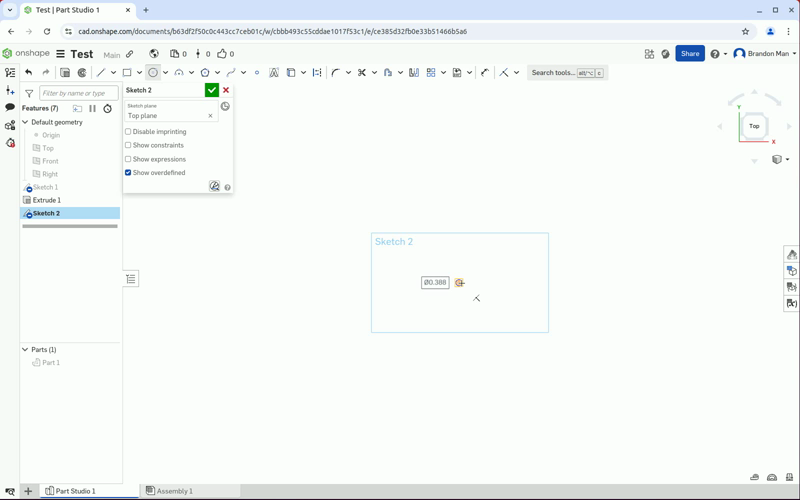
scroll(-6)
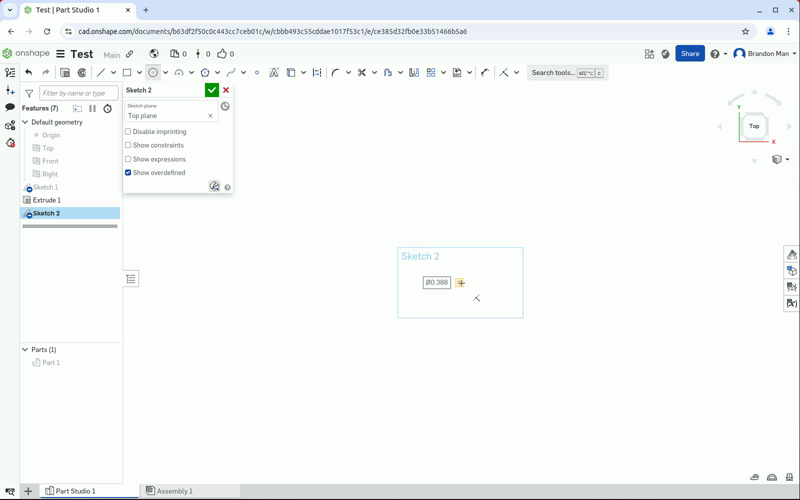
scroll(-6)
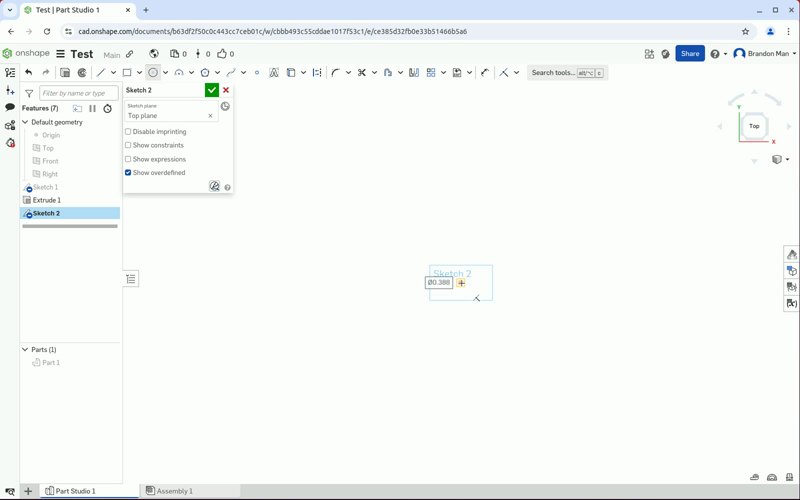
key(esc)
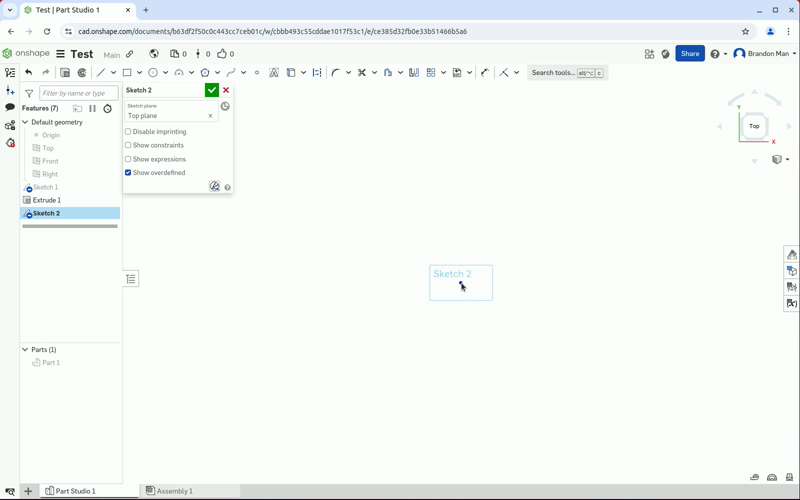
mouse_move(461, 281)
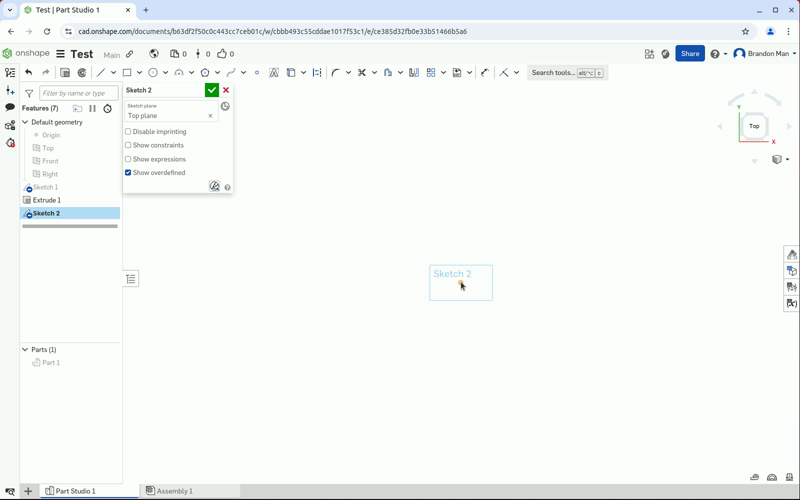
scroll(6)
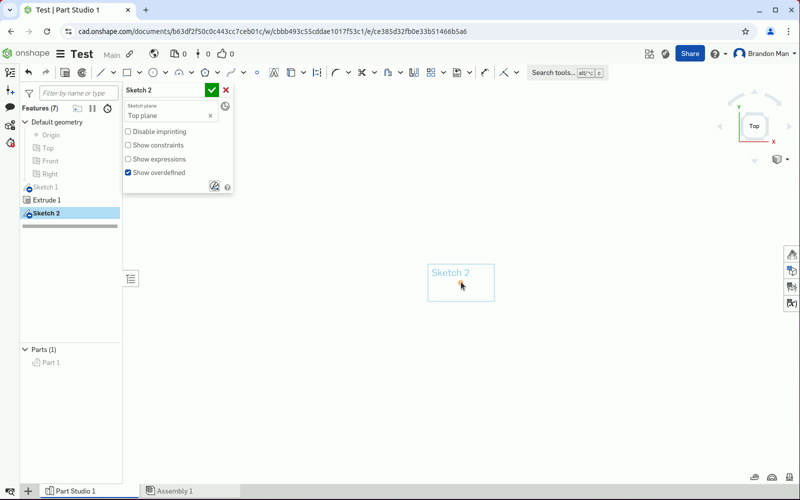
scroll(6)
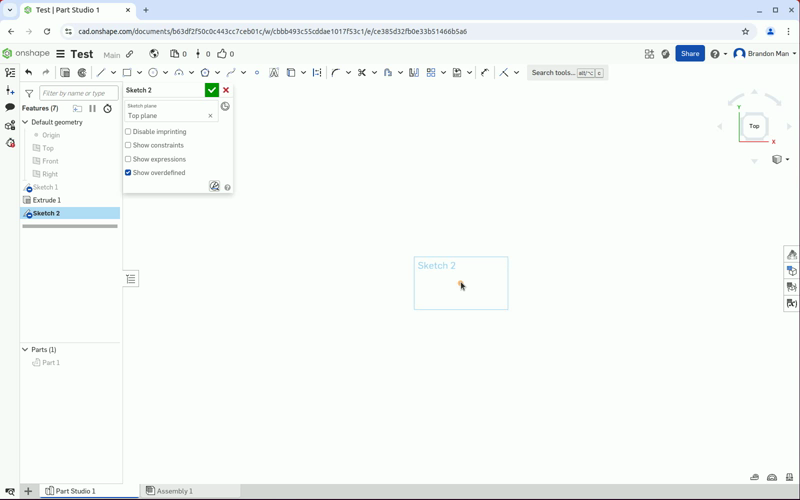
scroll(6)
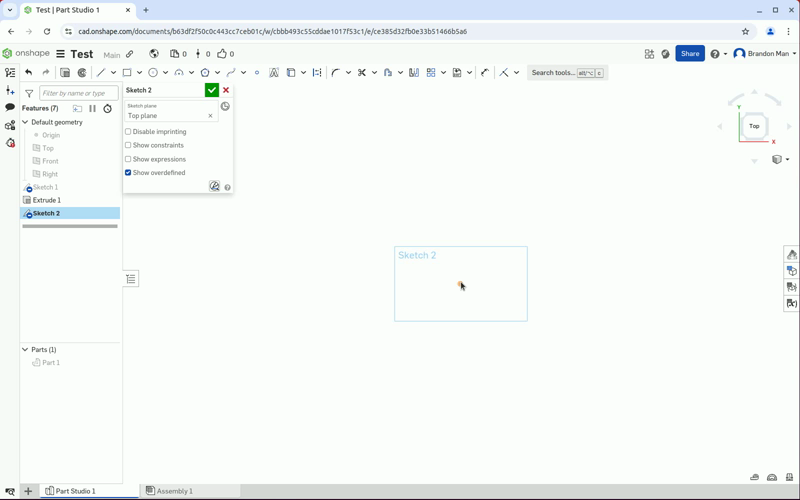
scroll(6)
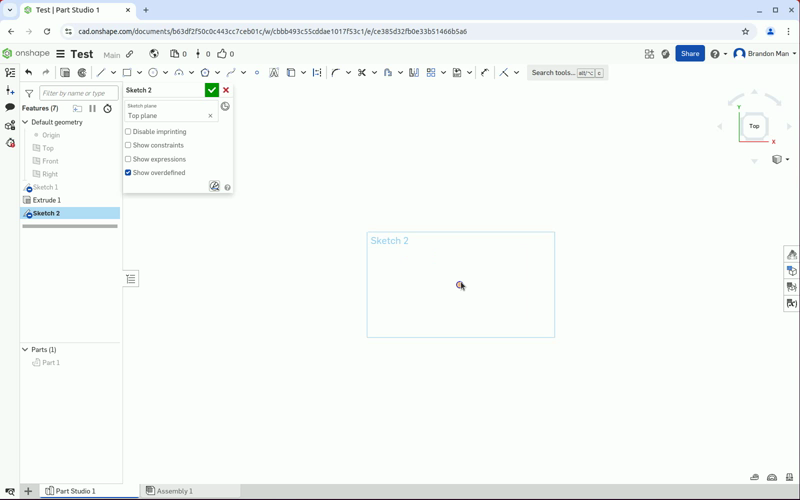
scroll(6)
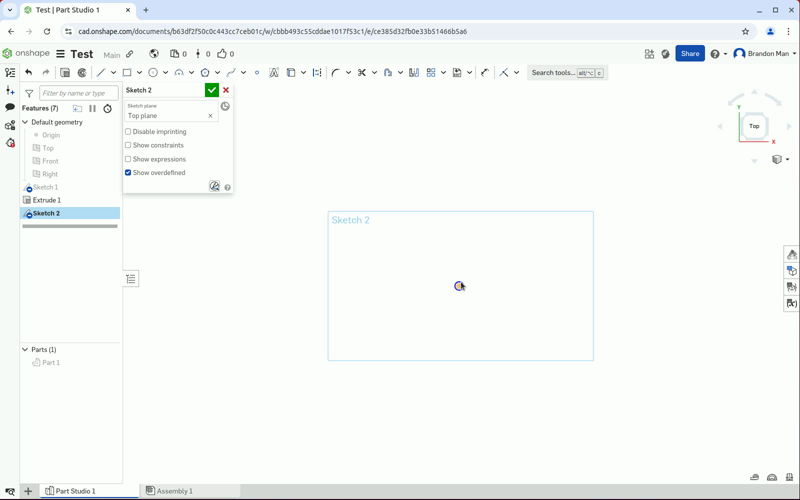
scroll(6)
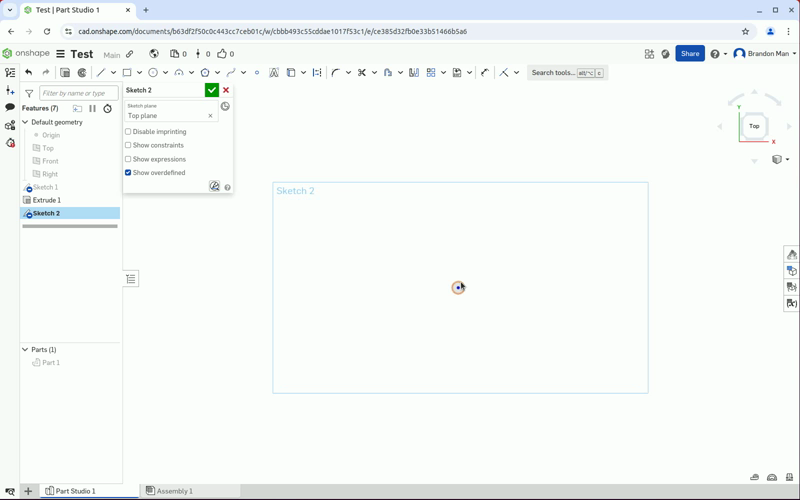
scroll(6)
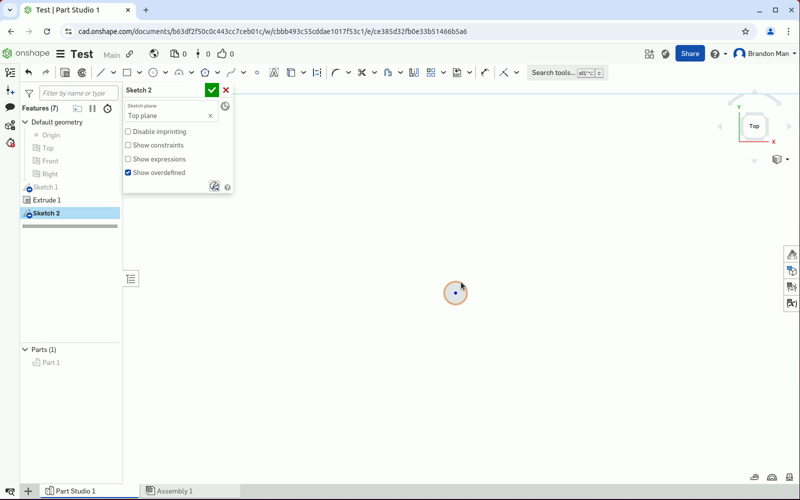
click(461, 281)
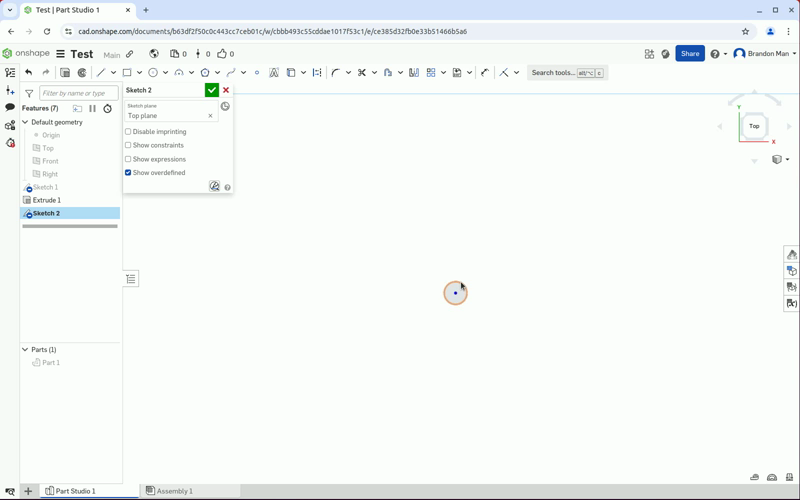
scroll(-6)
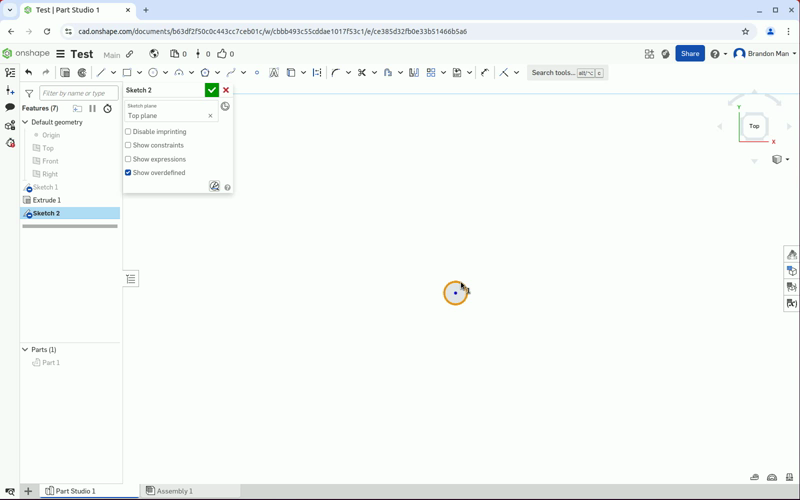
scroll(-6)
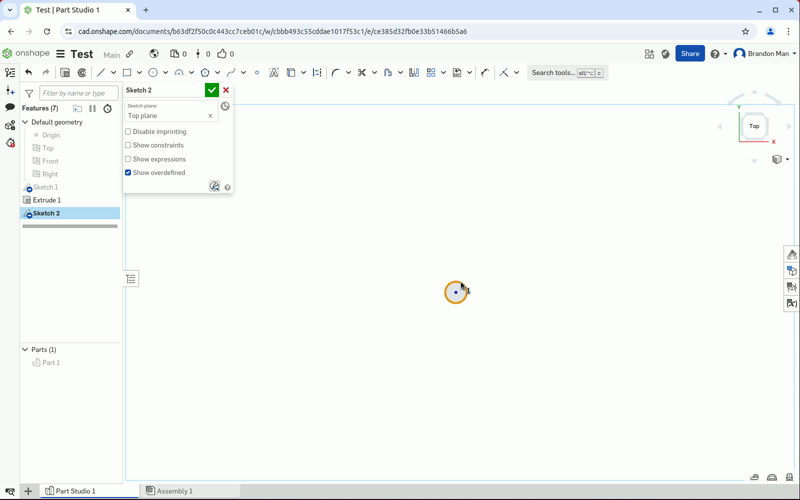
scroll(-6)
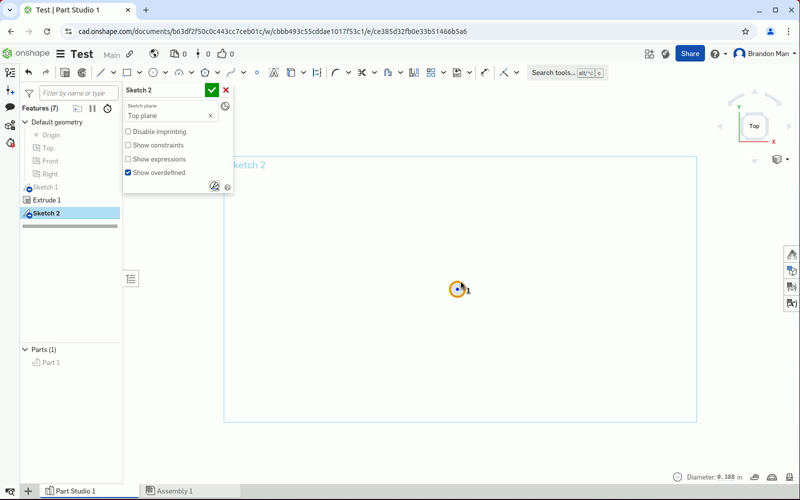
scroll(-6)
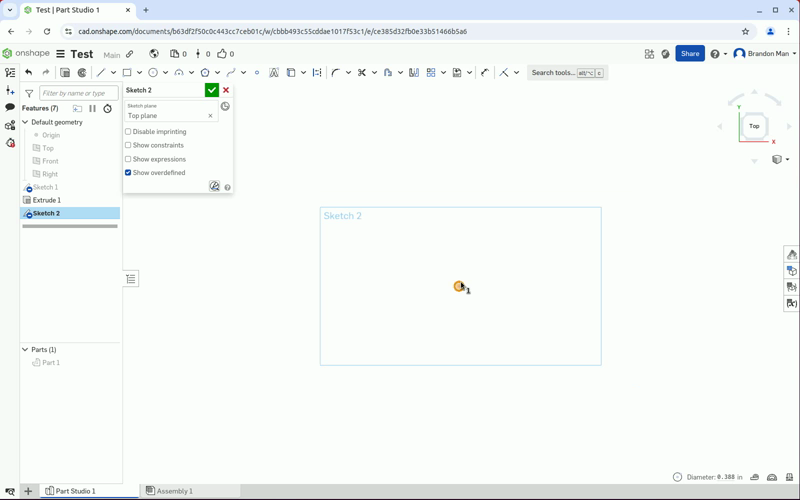
scroll(-6)
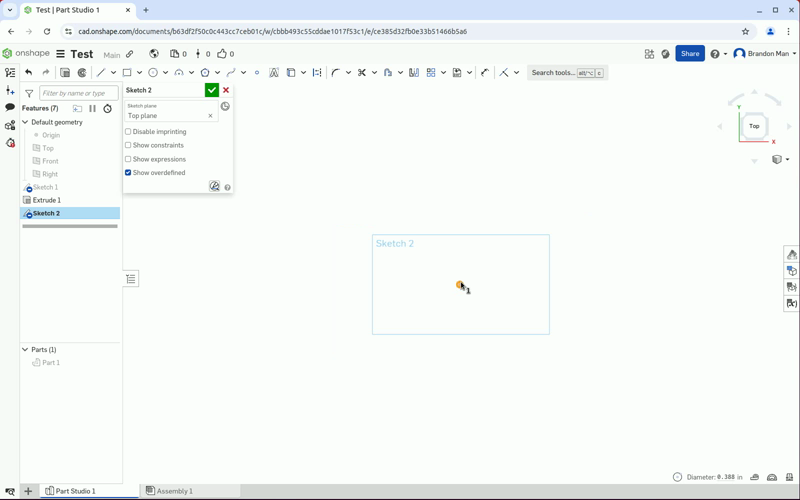
scroll(-6)
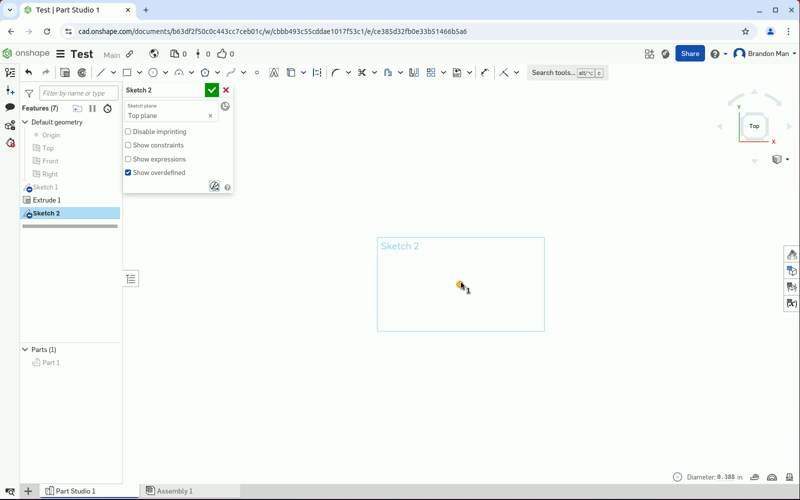
scroll(-6)
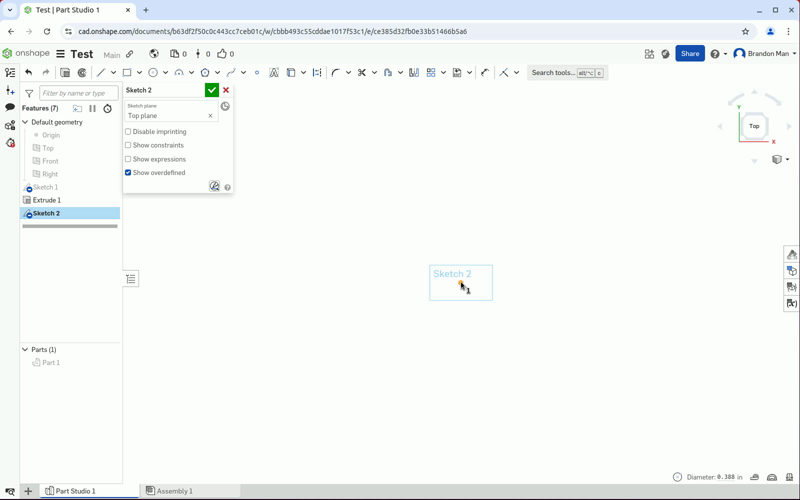
mouse_move(73, 352)
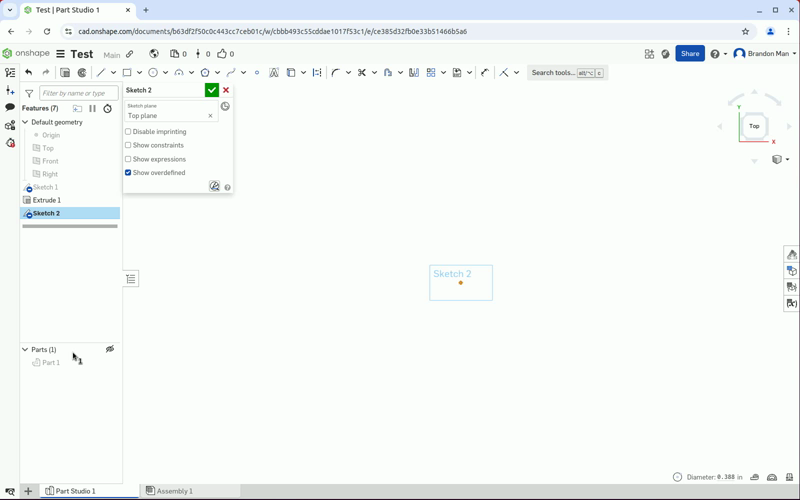
key(shift+y)
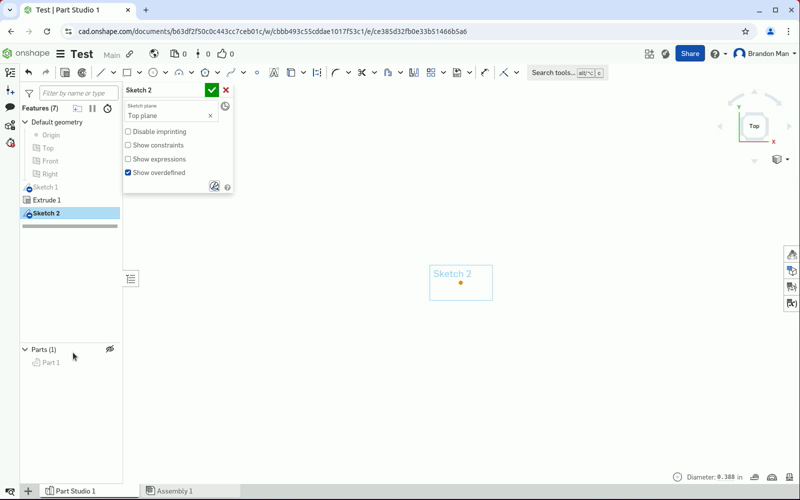
key(shift+e)
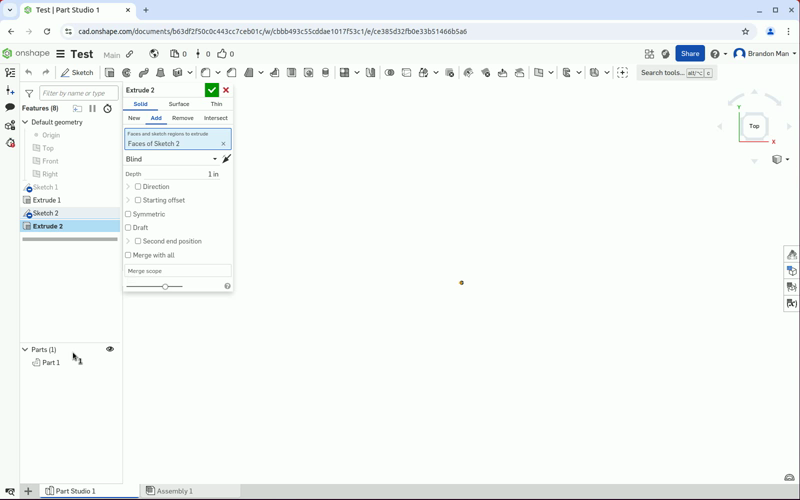
mouse_move(143, 106)
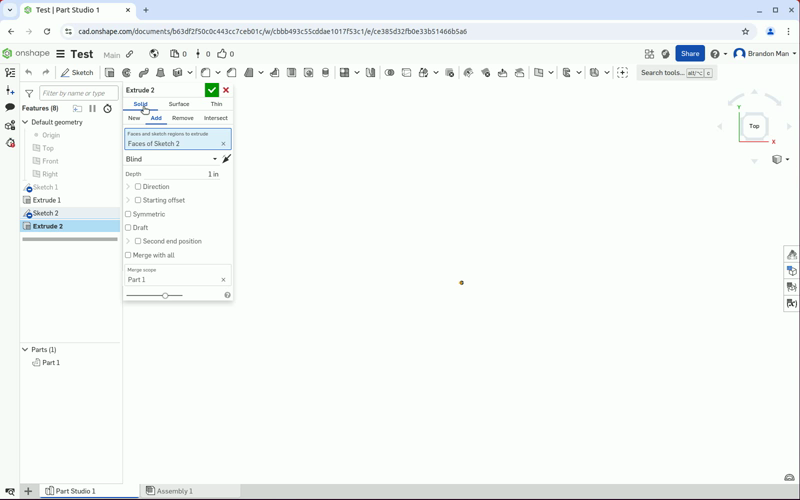
click(143, 106)
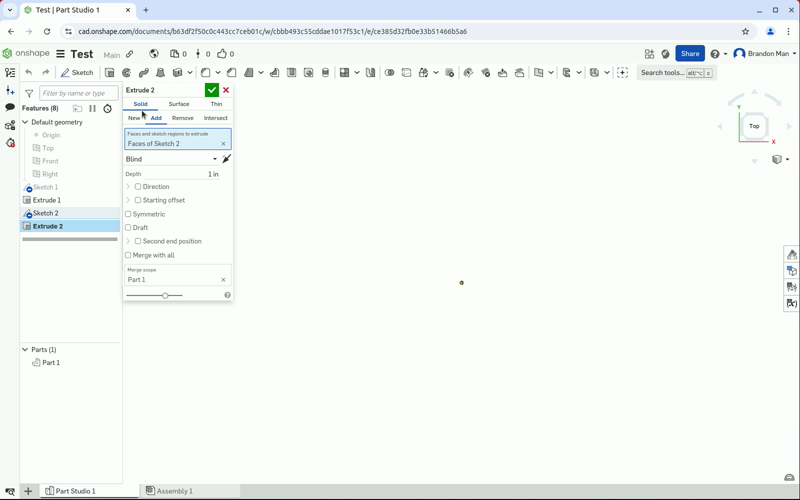
mouse_move(137, 120)
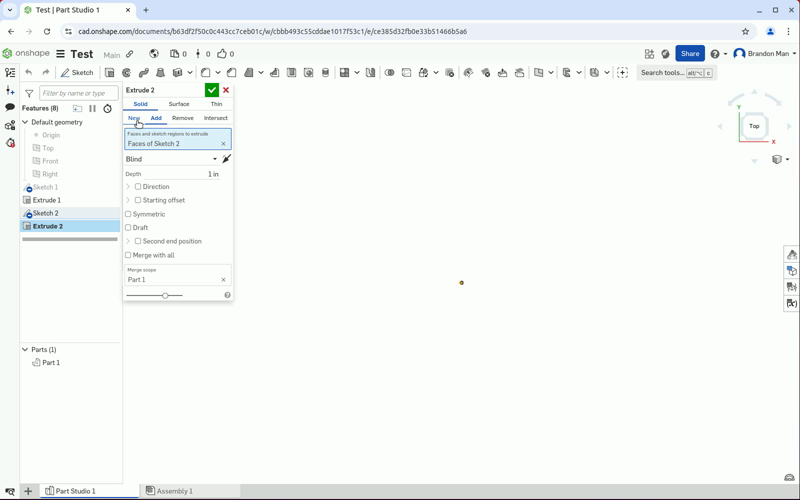
click(137, 120)
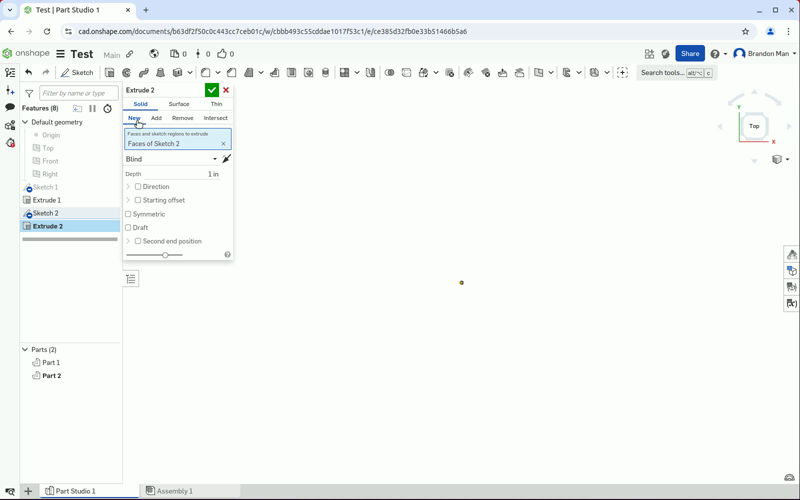
key(tab, 4)
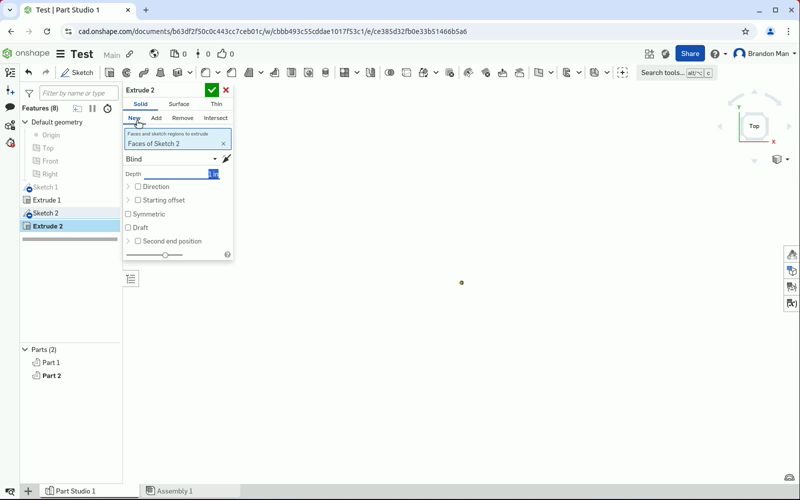
text(4.574)
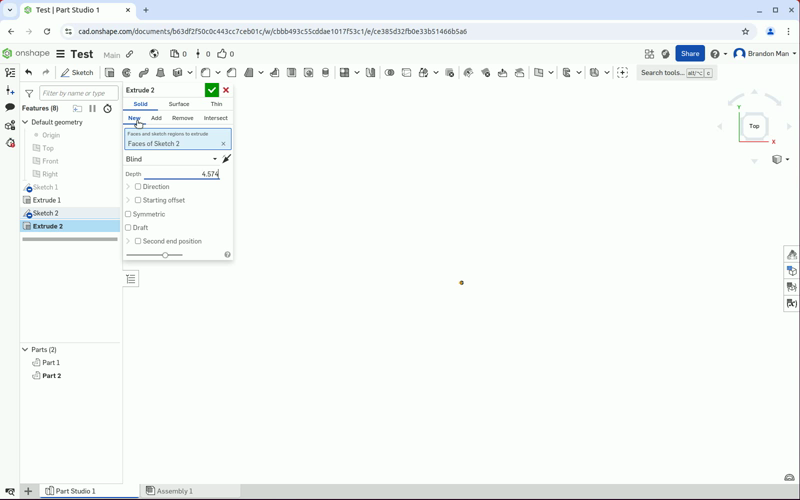
key(enter)
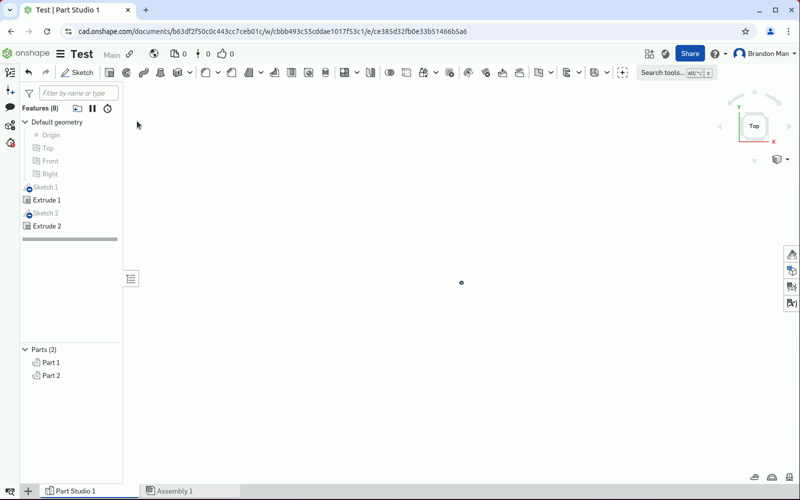
key(shift+h)
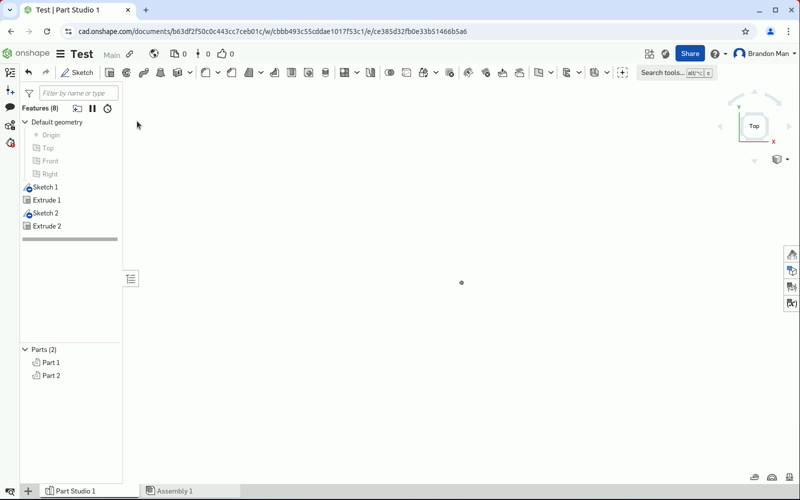
key(shift+h)
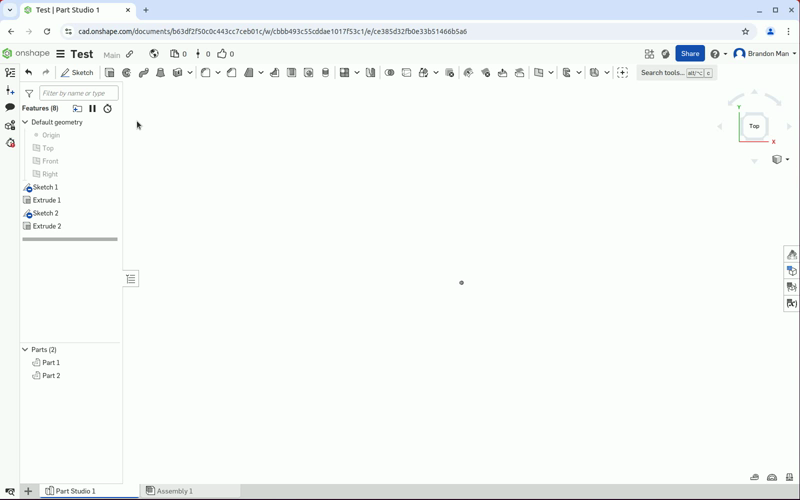
key(shift+7)
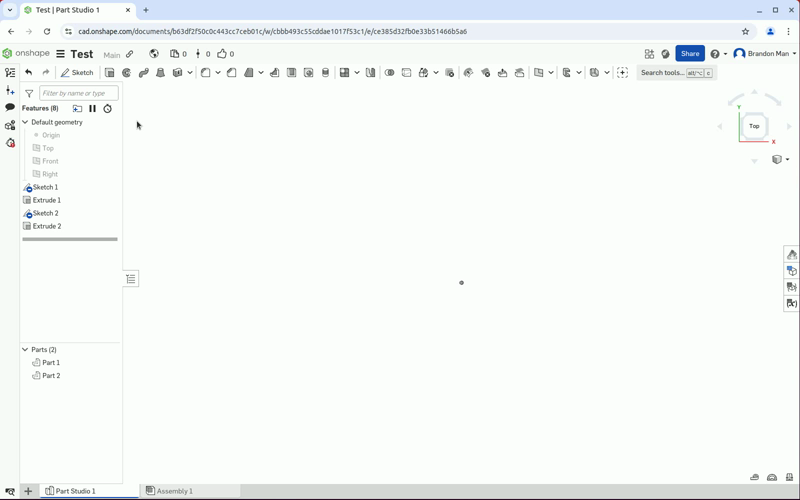
key(up, 3)
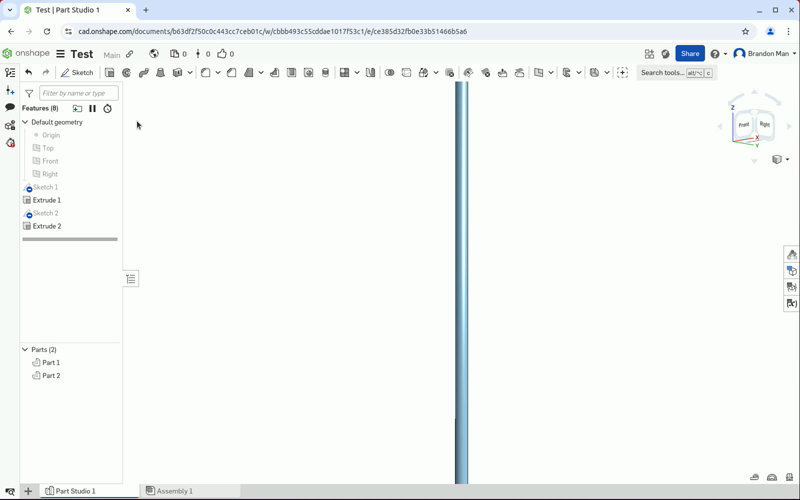
key(left, 3)
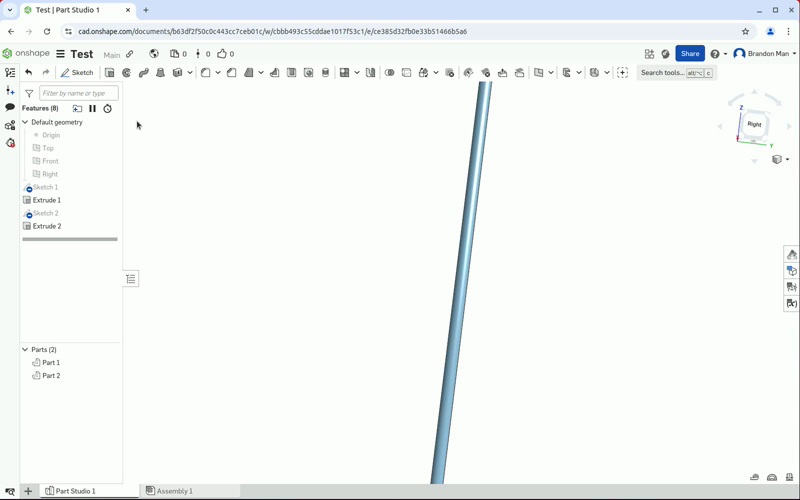
key(right, 3)
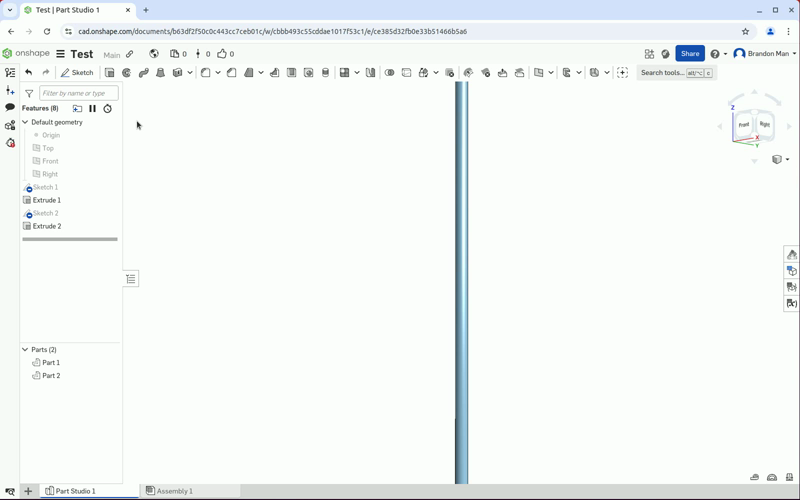
key(down, 3)
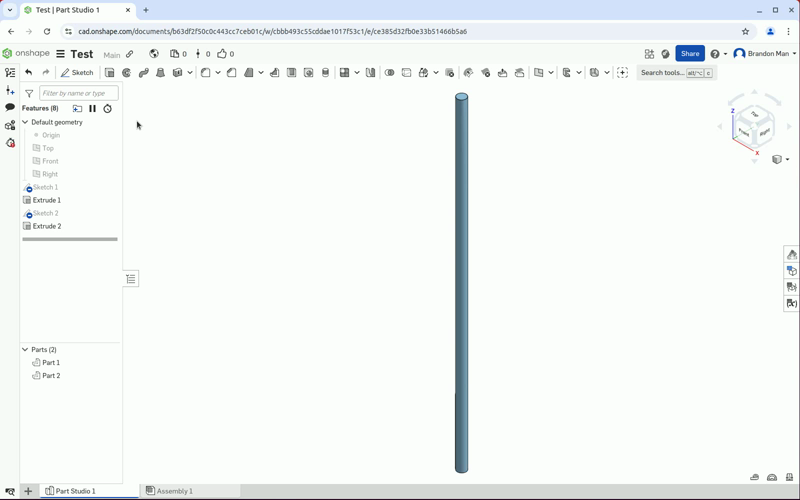
mouse_move(73, 189)
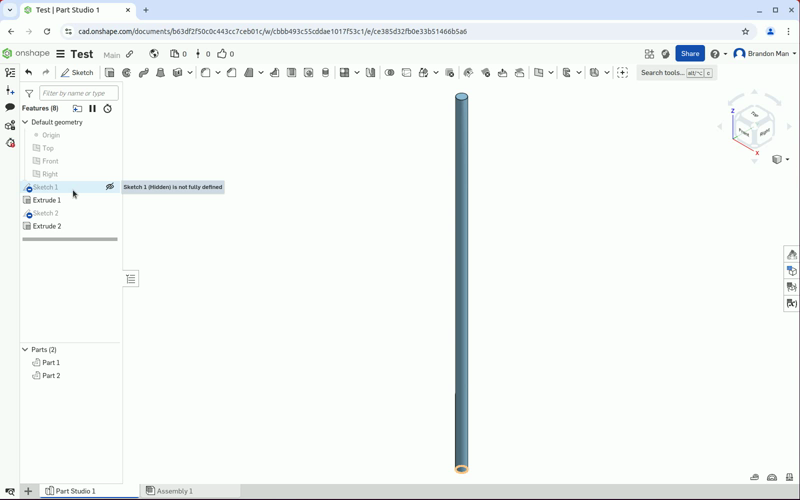
click(73, 189)